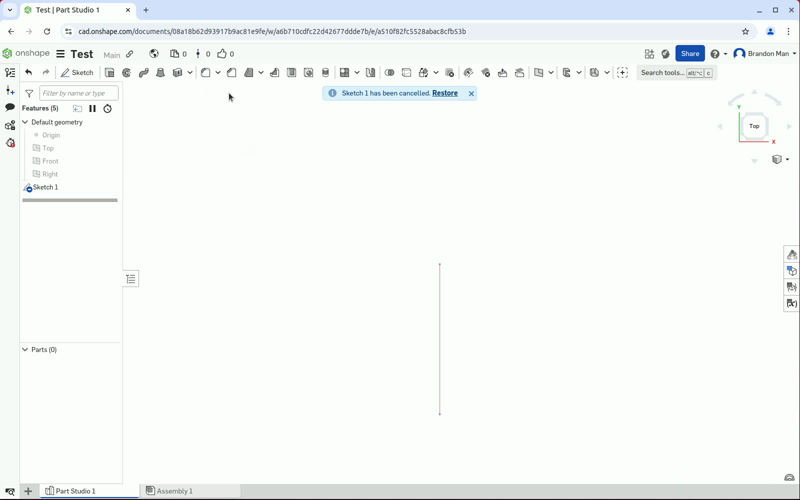
key(shift+h)
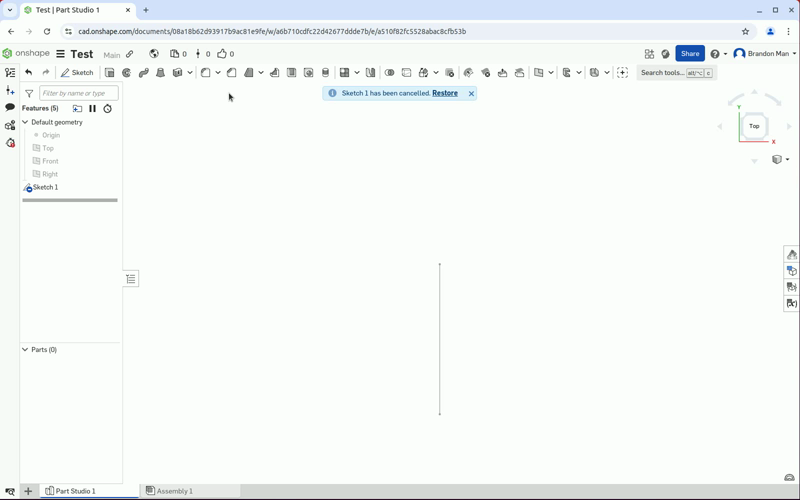
mouse_move(73, 352)
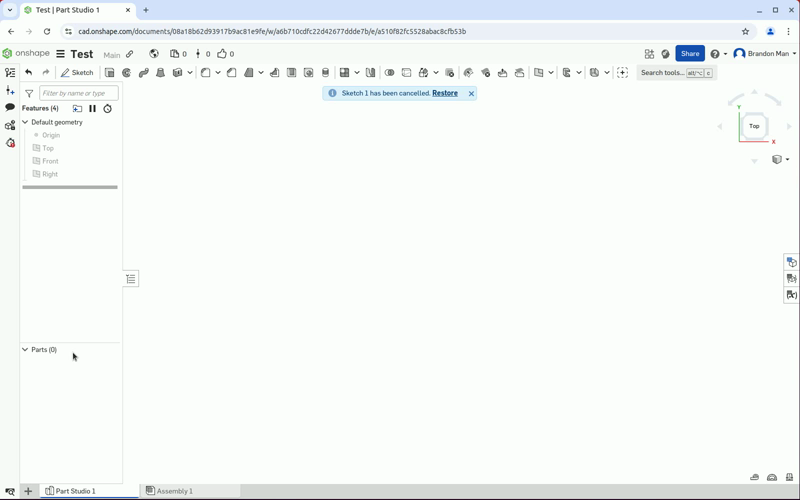
key(y)
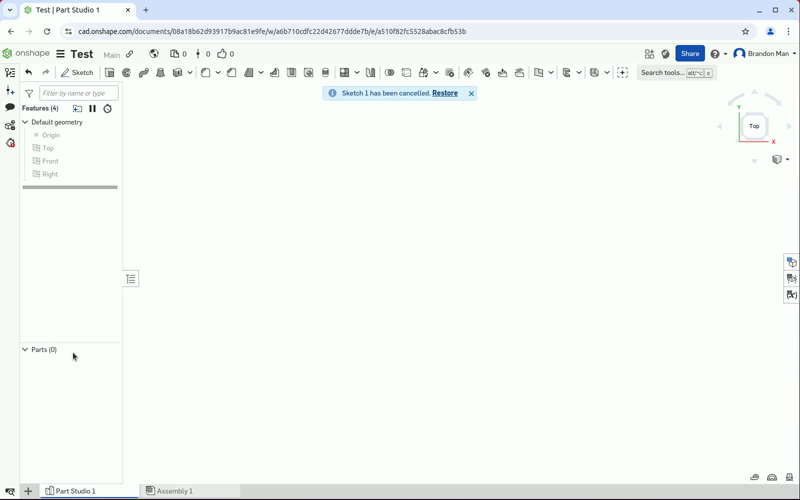
key(shift+p)
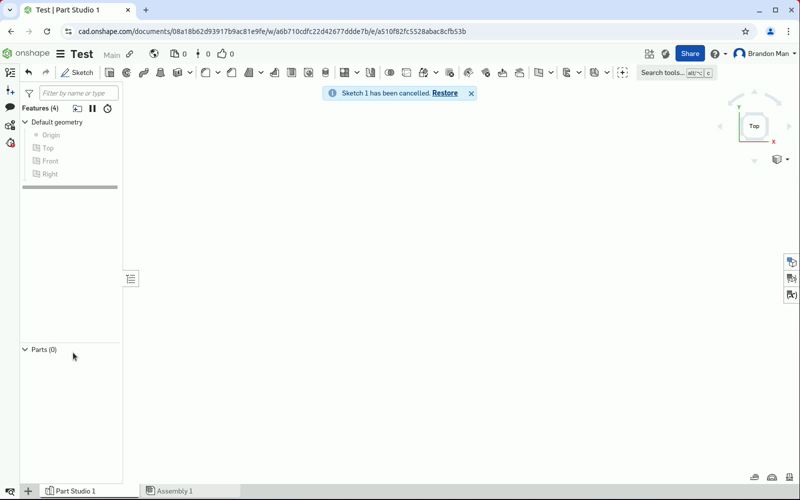
key(space)
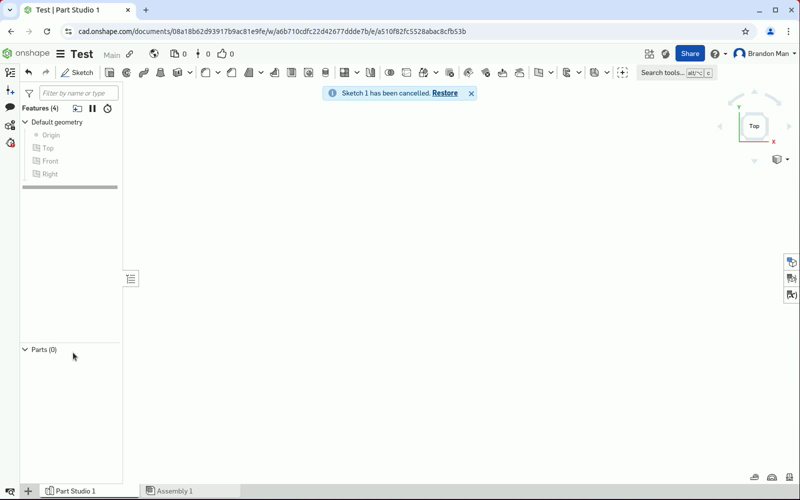
key_down(shift)
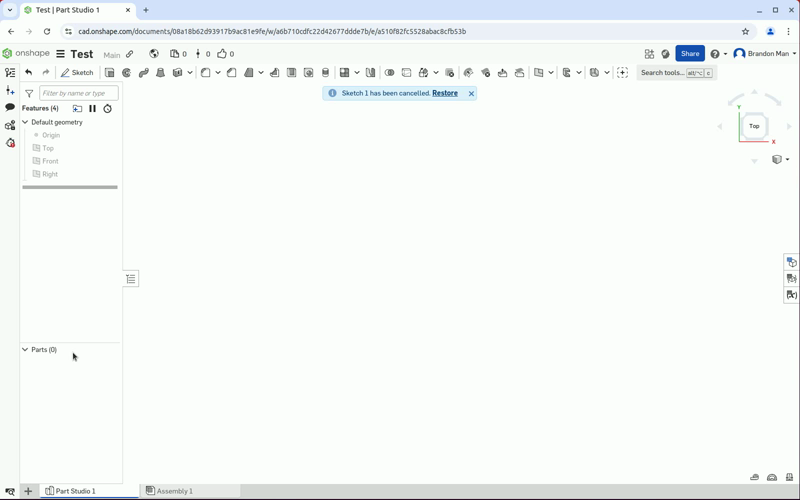
key(up)
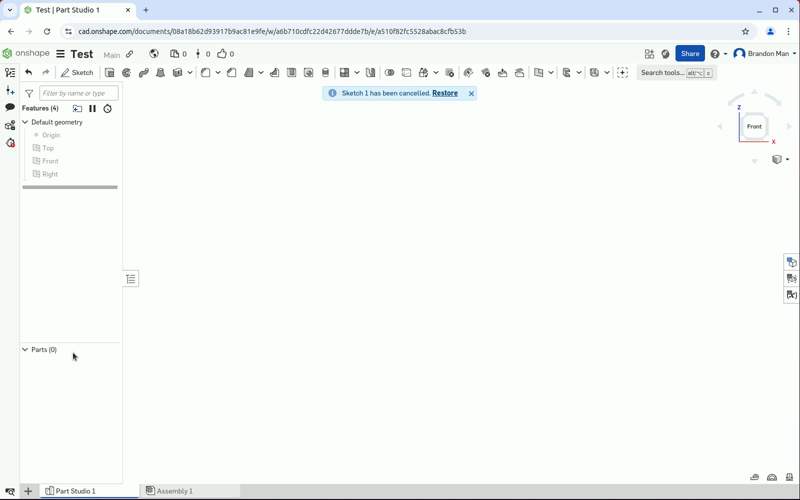
key_up(shift)
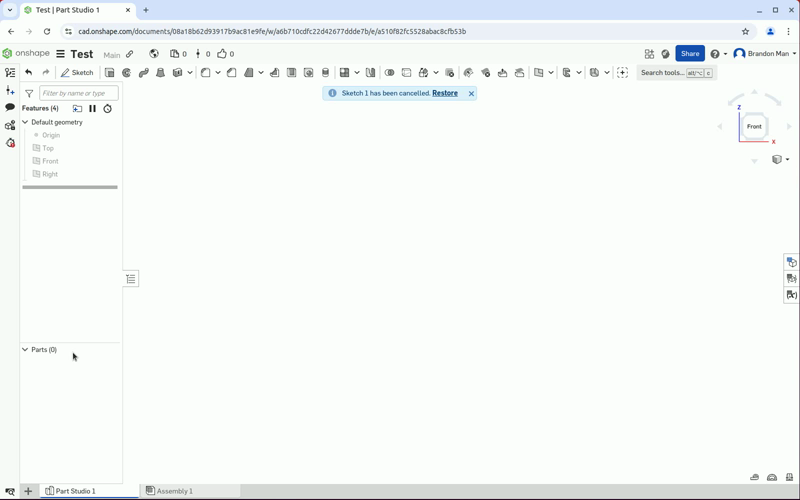
mouse_move(73, 352)
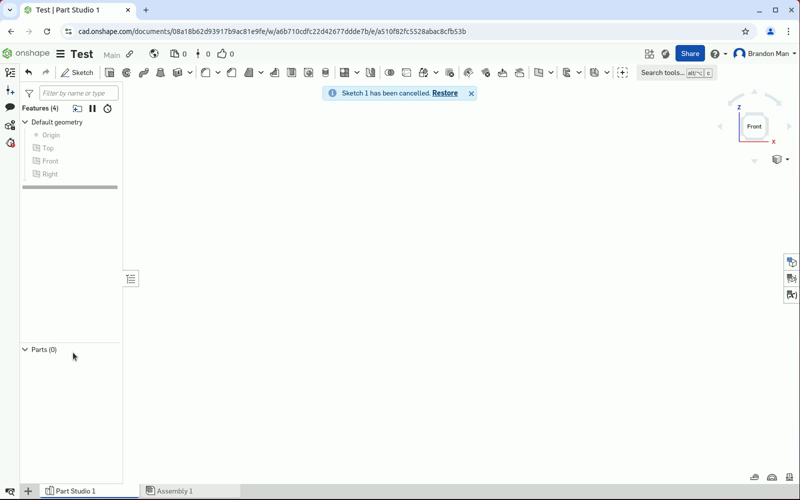
key(shift+y)
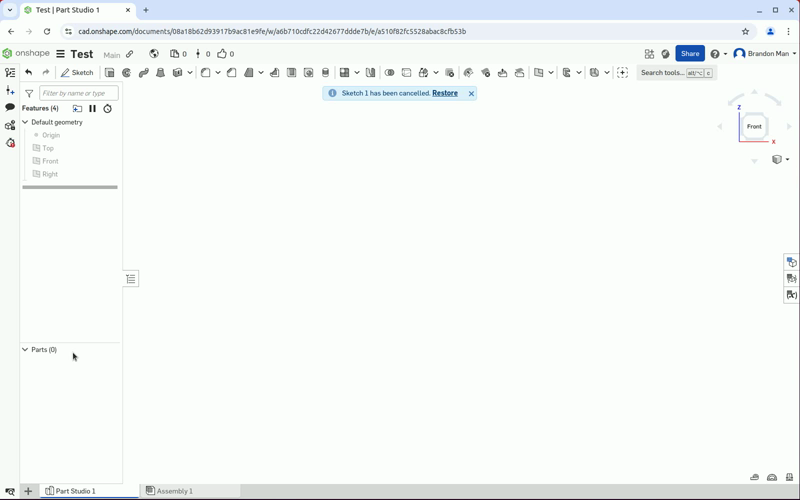
key(shift+s)
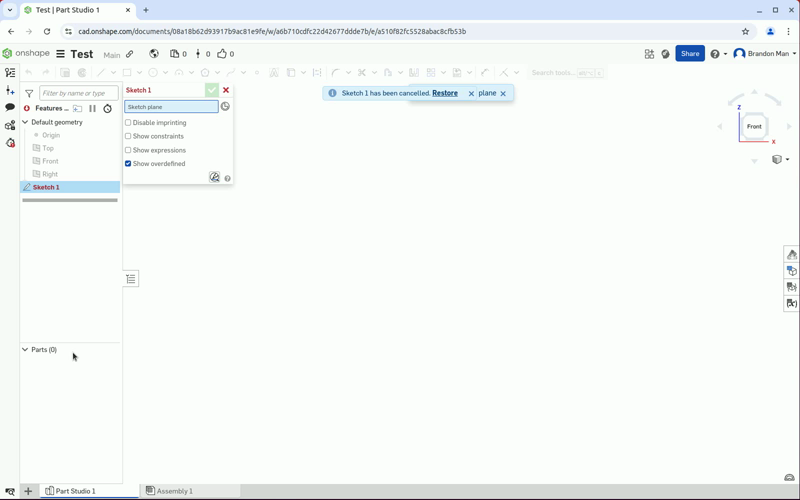
mouse_move(73, 163)
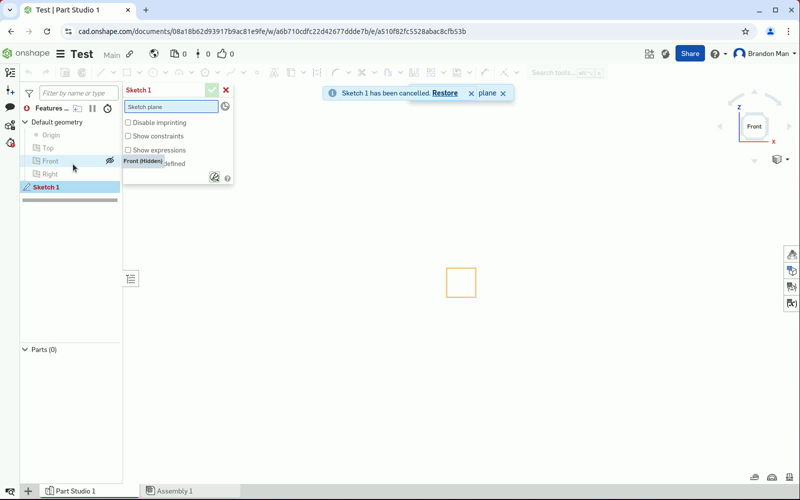
click(73, 163)
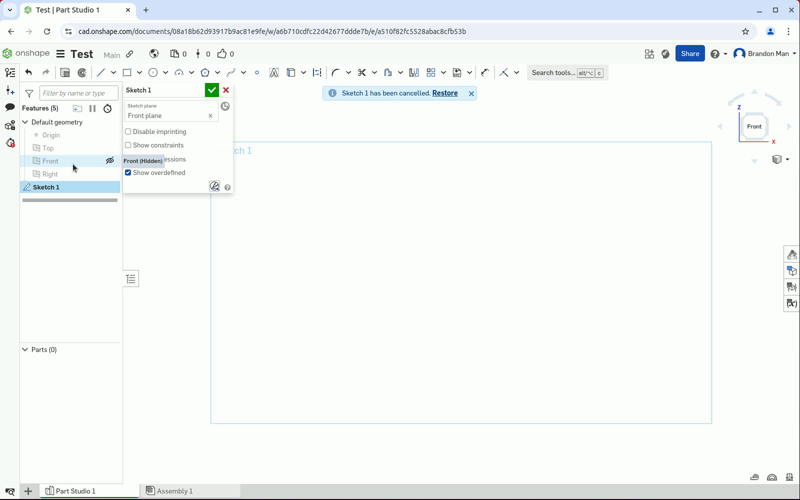
mouse_move(73, 352)
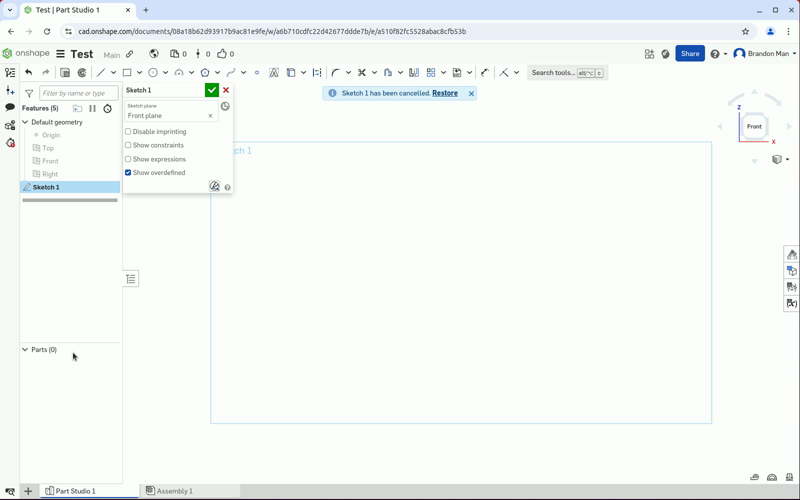
key(y)
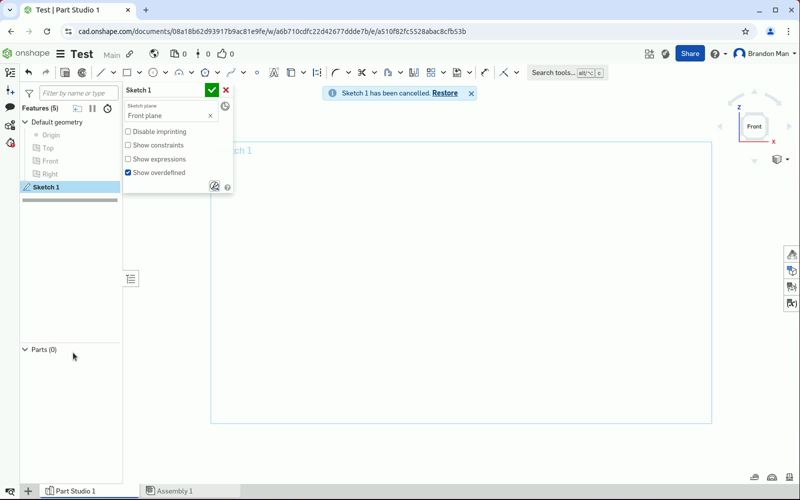
key(l)
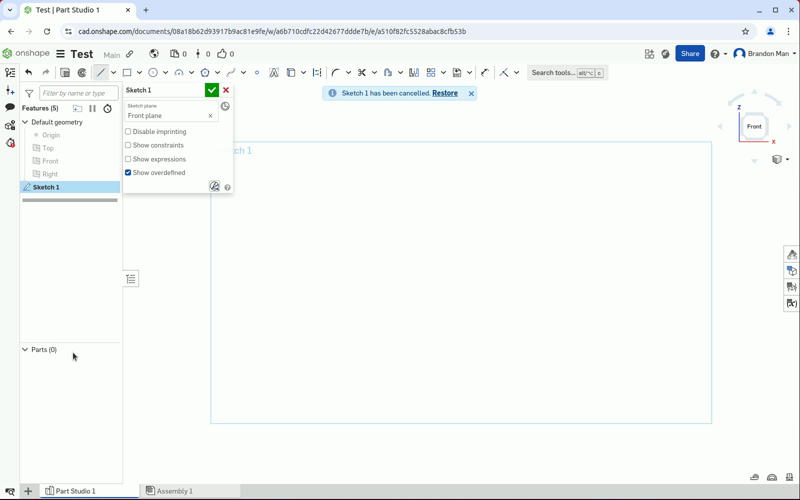
key_down(shift)
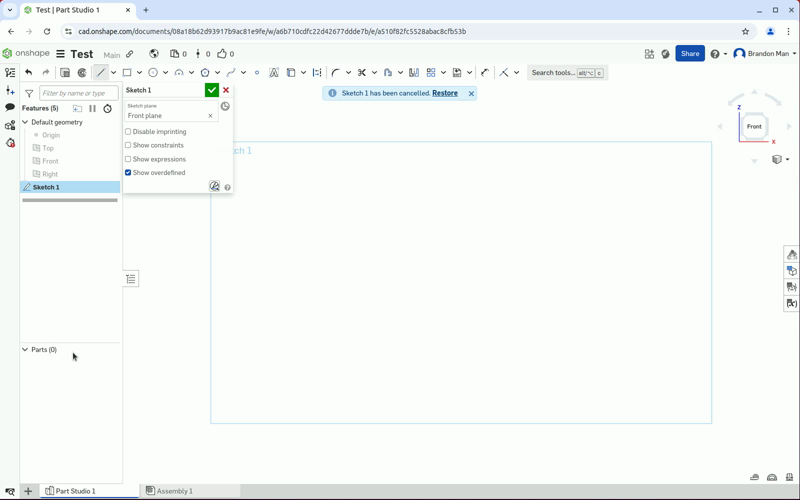
mouse_move(390, 282)
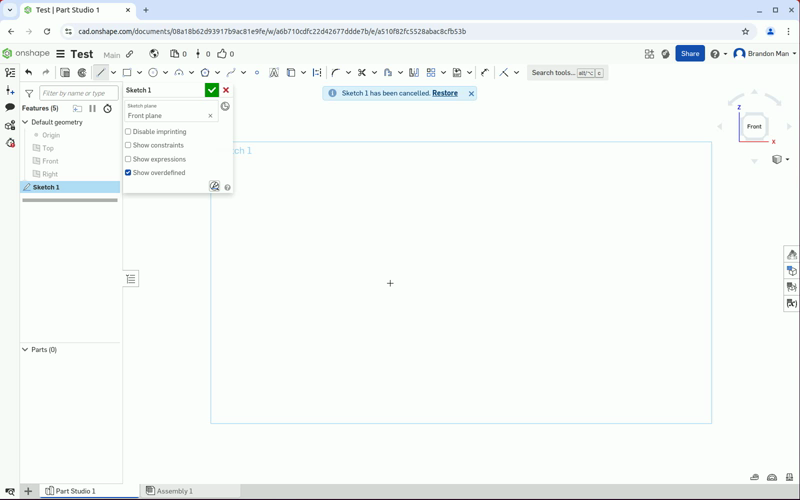
click(390, 282)
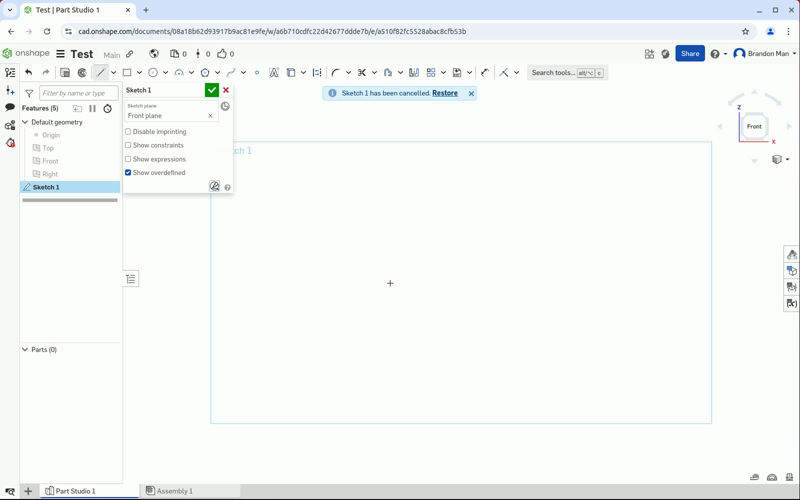
key_up(shift)
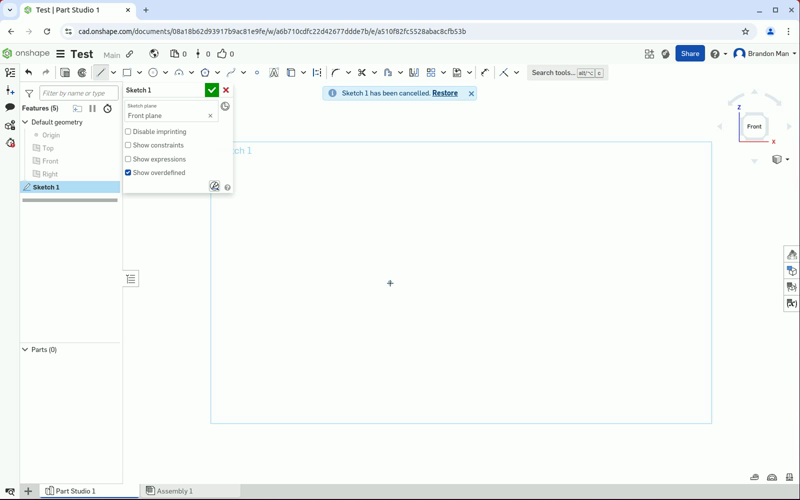
key_down(shift)
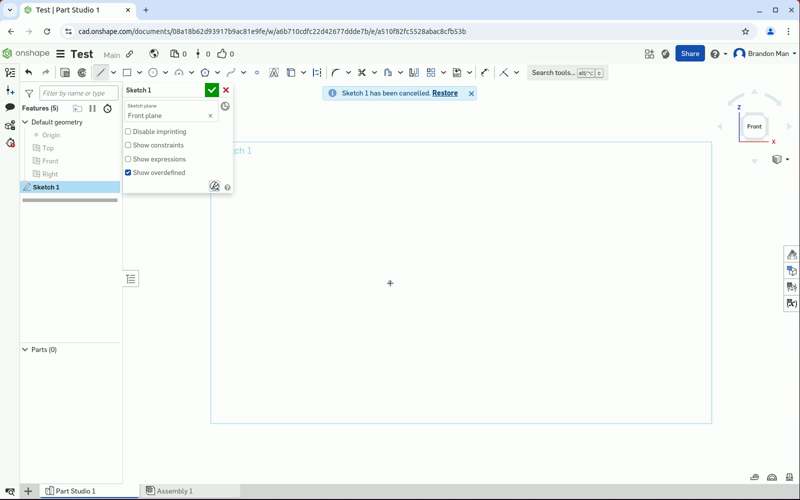
mouse_move(461, 282)
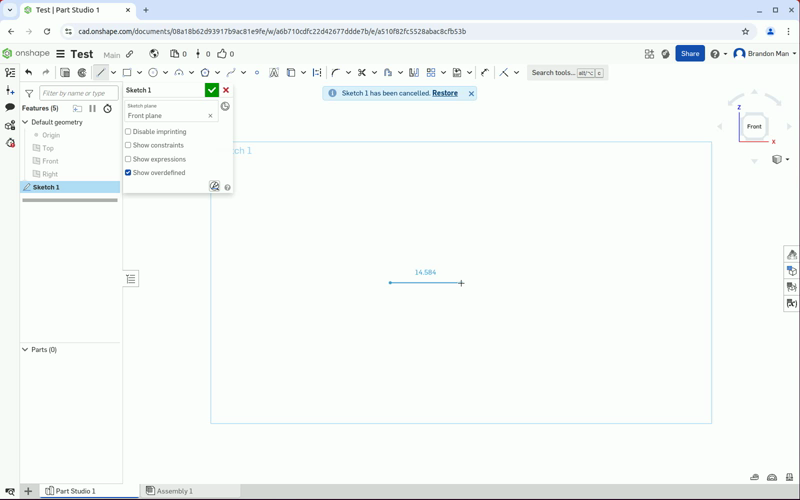
click(461, 282)
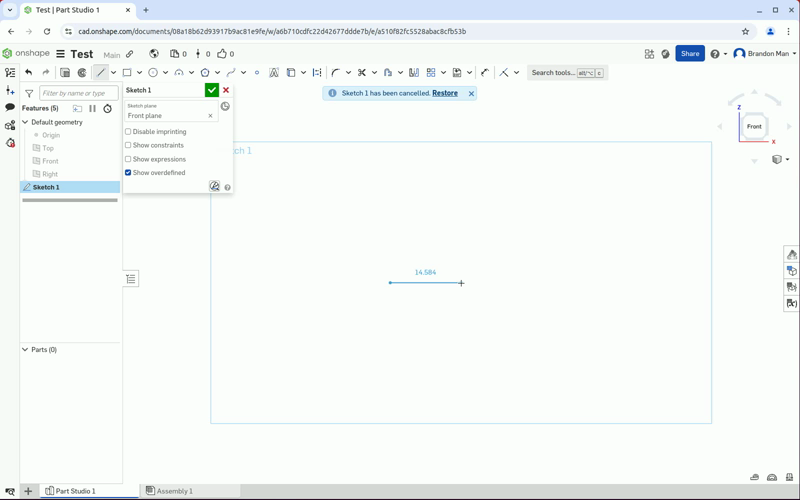
key_up(shift)
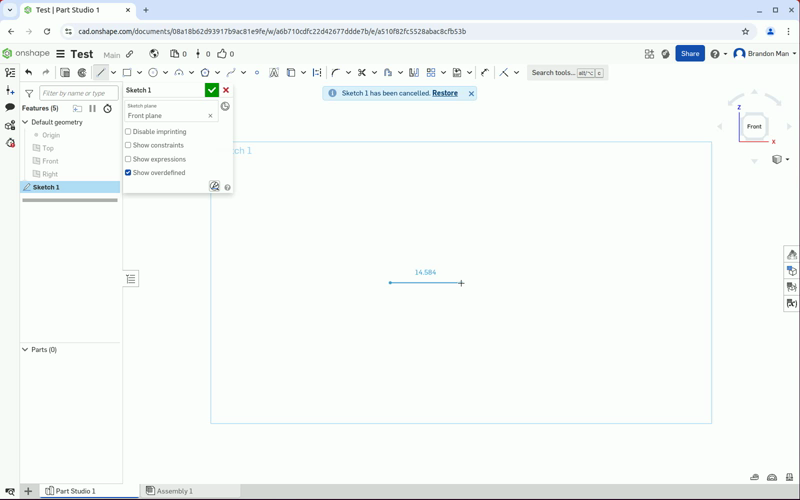
key_down(shift)
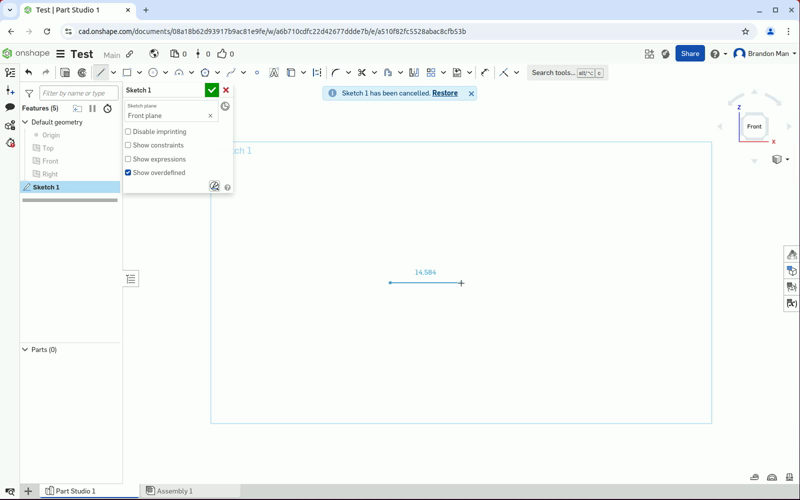
mouse_move(491, 282)
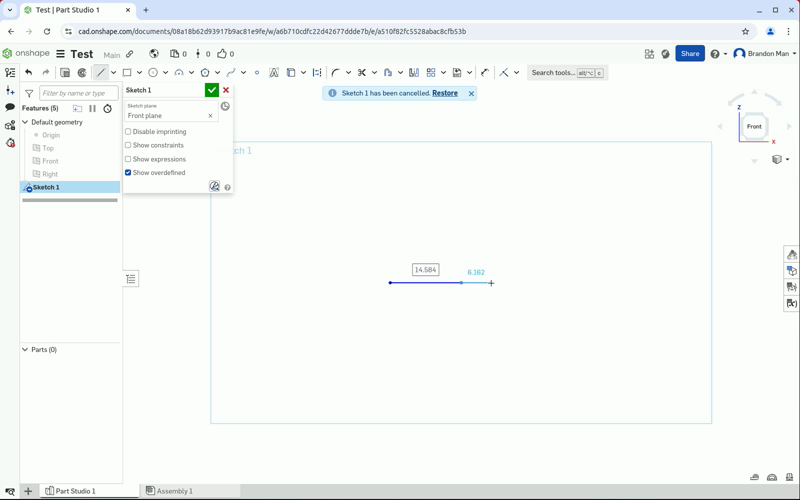
mouse_move(461, 240)
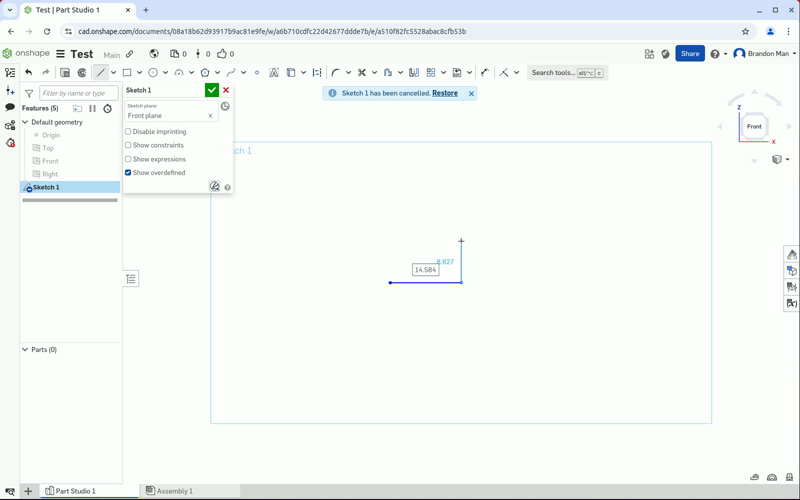
click(461, 240)
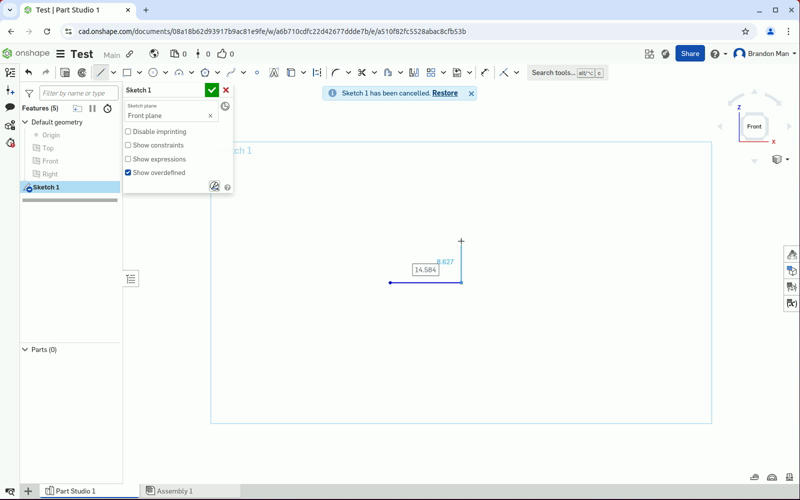
key_up(shift)
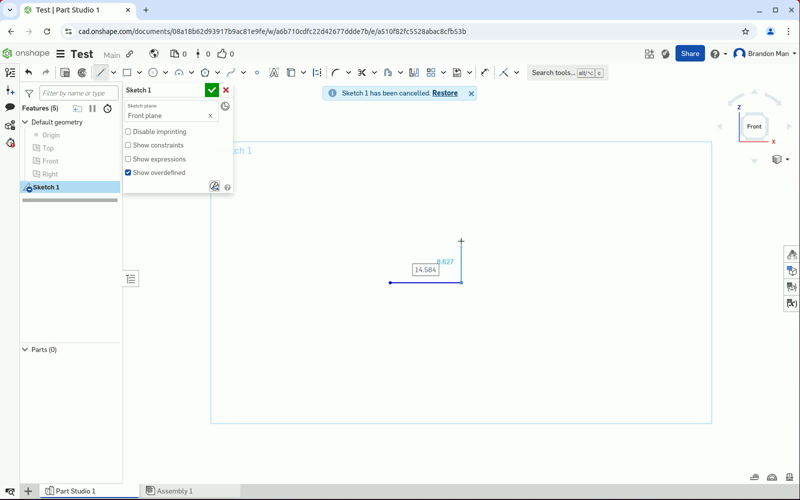
key_down(shift)
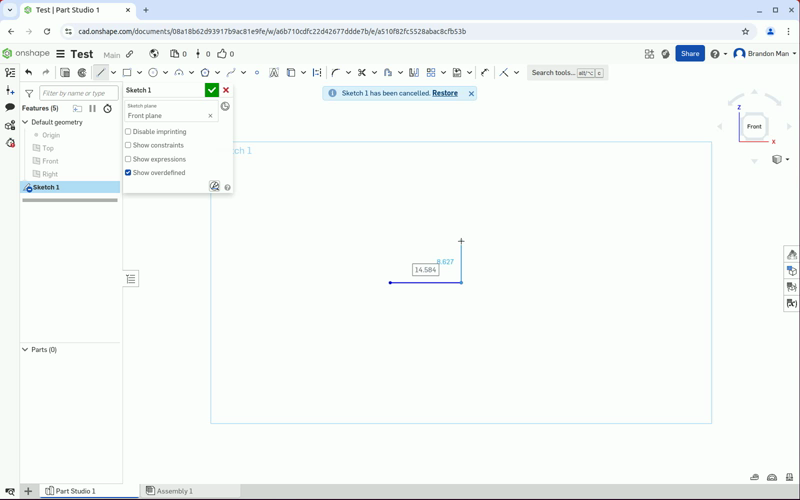
mouse_move(390, 282)
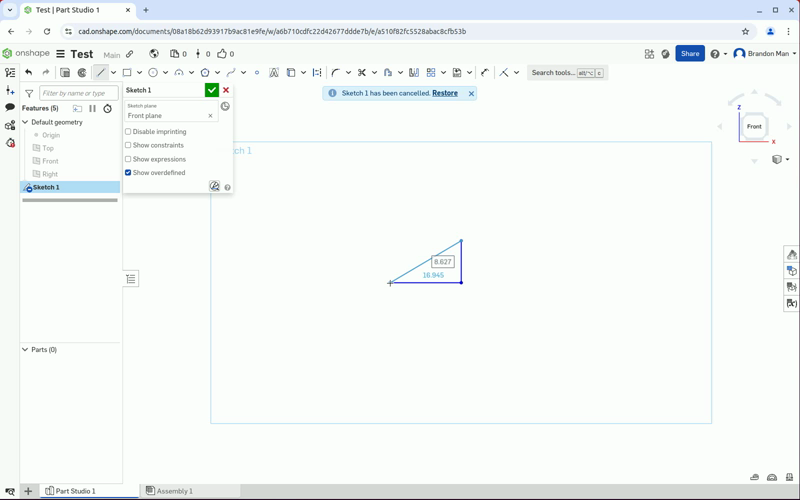
key_up(shift)
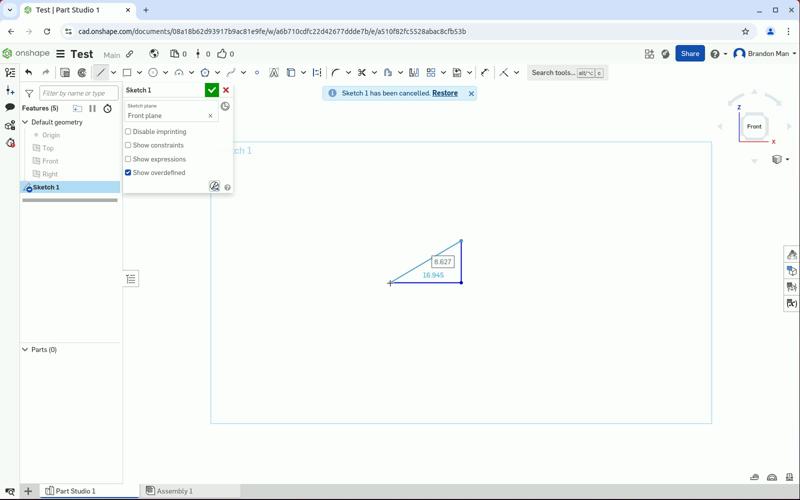
click(390, 282)
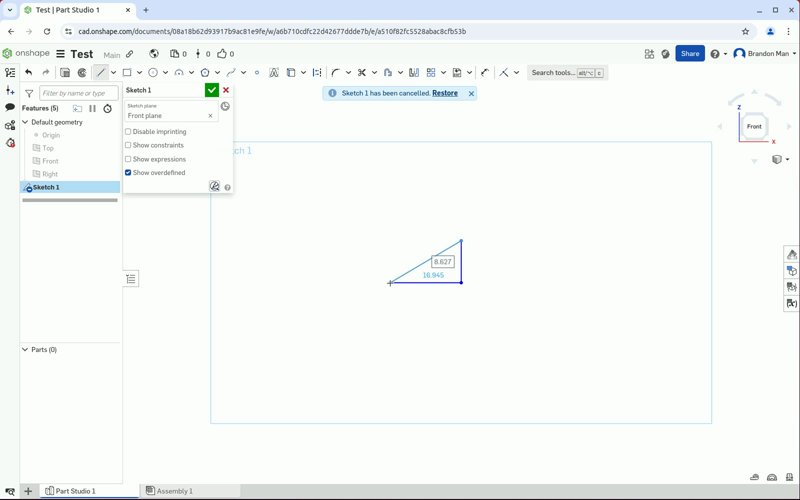
key(esc)
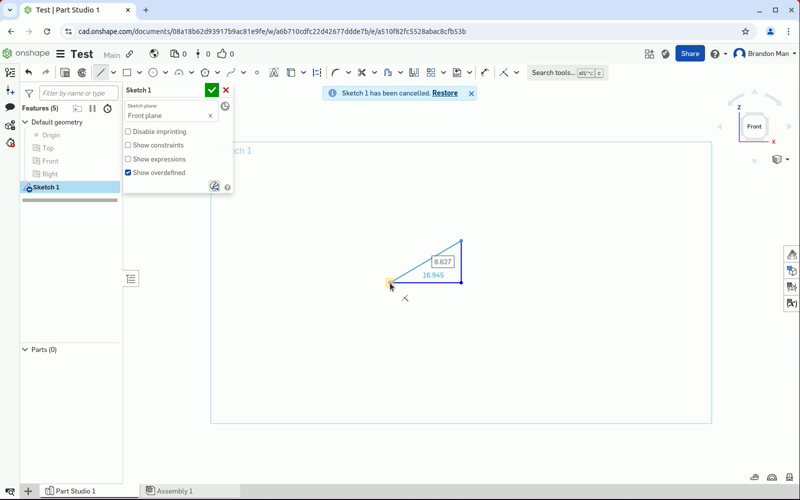
mouse_move(418, 267)
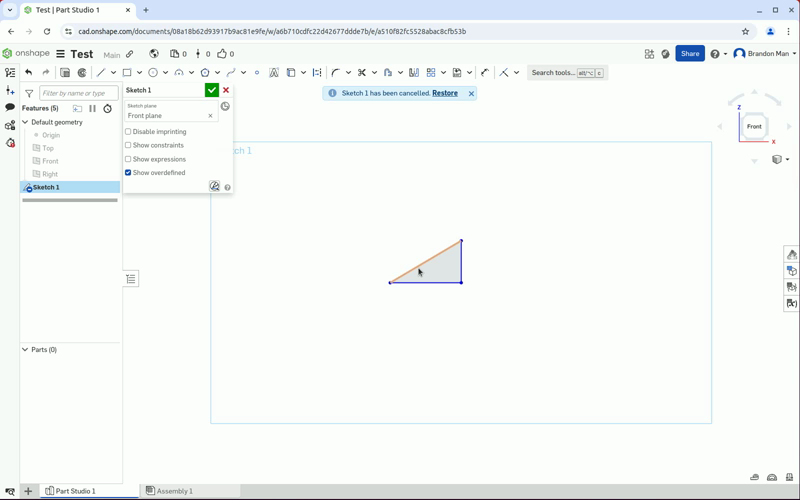
scroll(6)
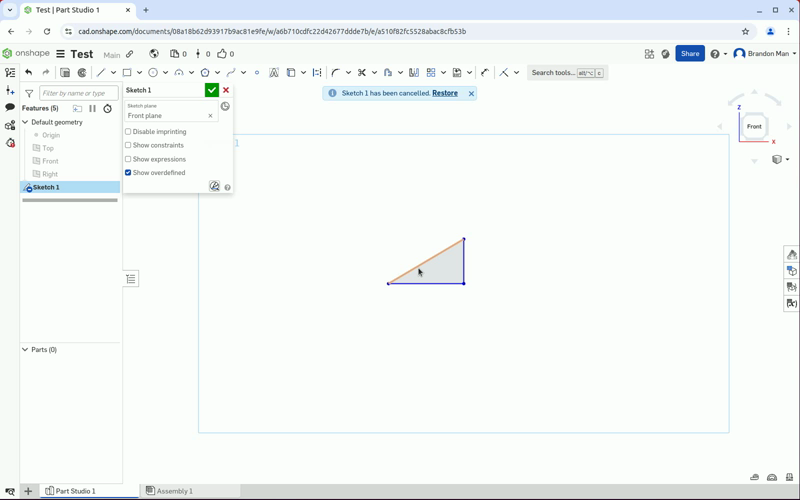
scroll(6)
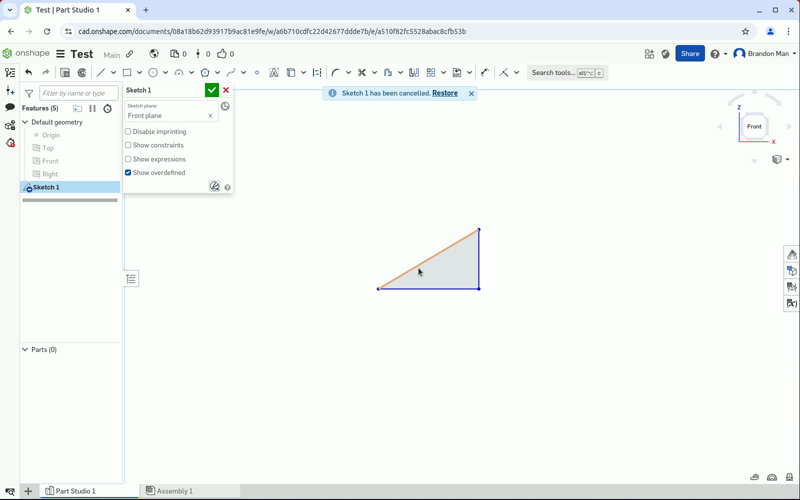
scroll(6)
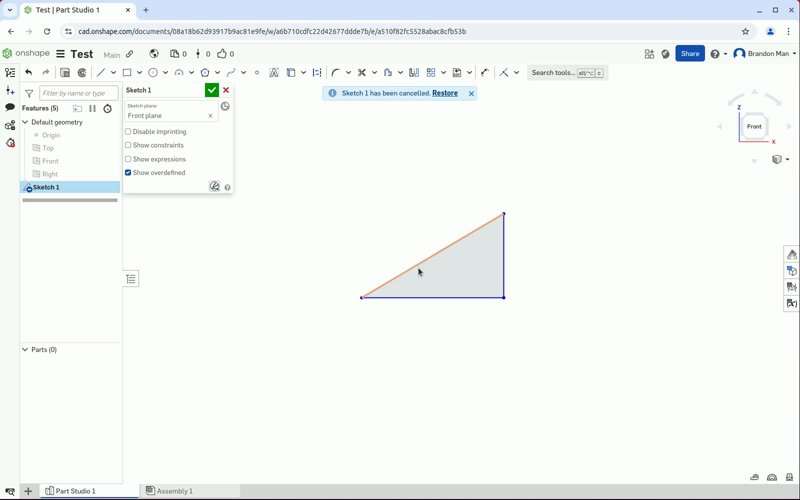
scroll(6)
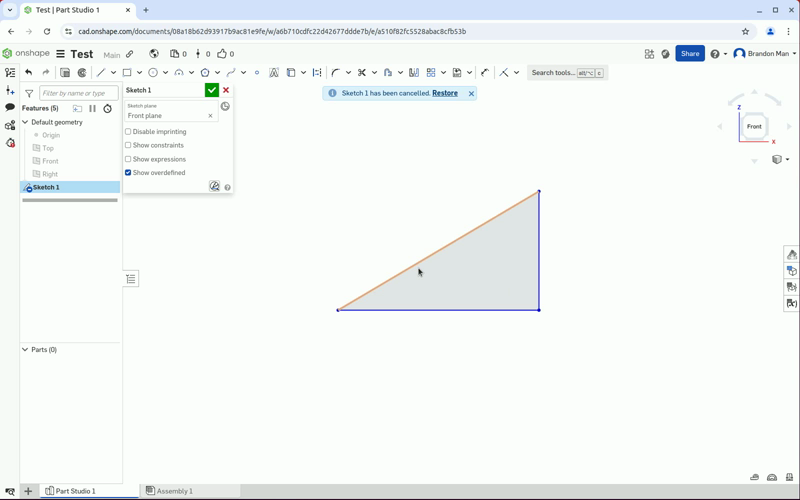
scroll(6)
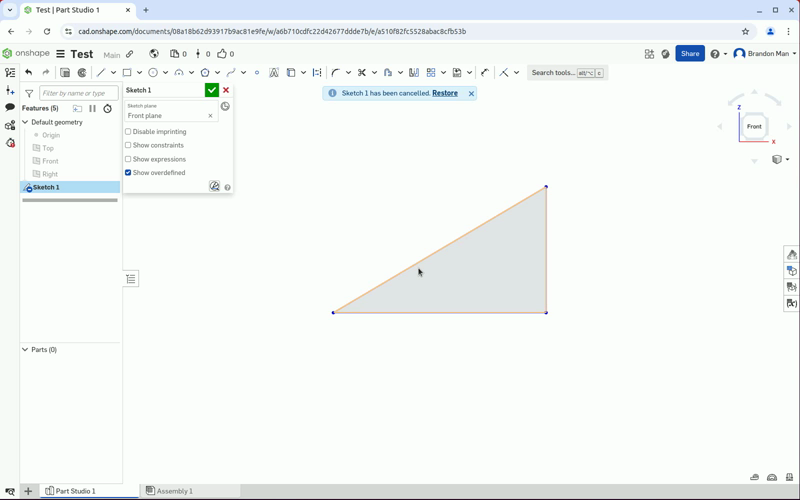
scroll(6)
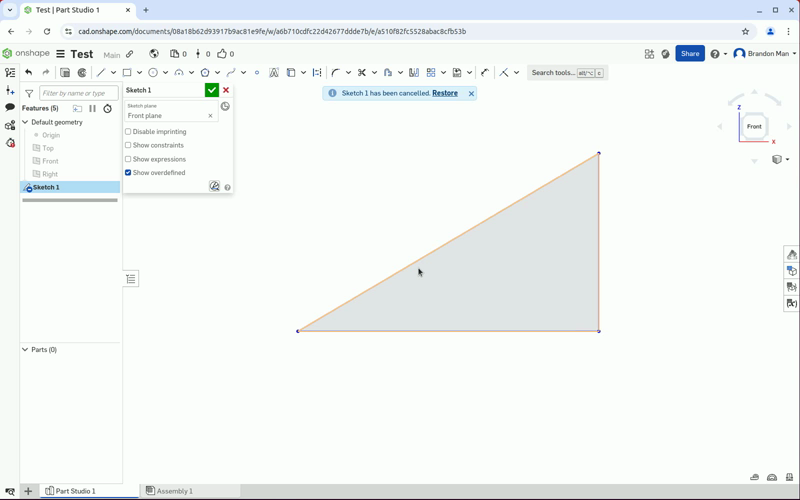
scroll(6)
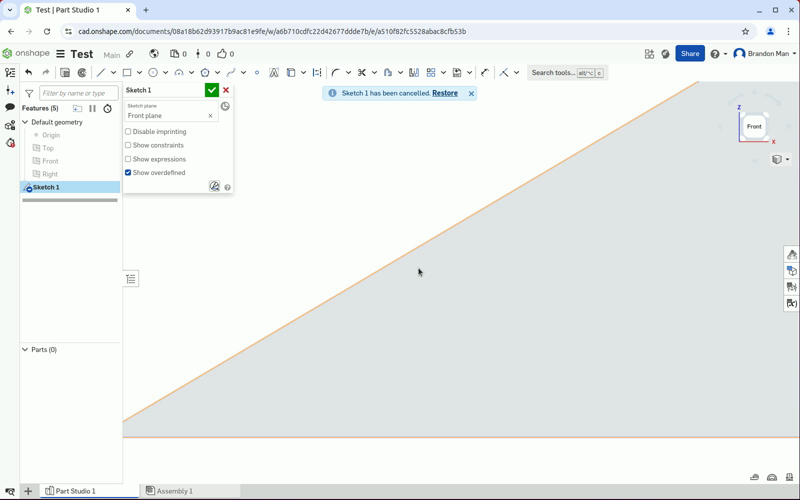
click(418, 267)
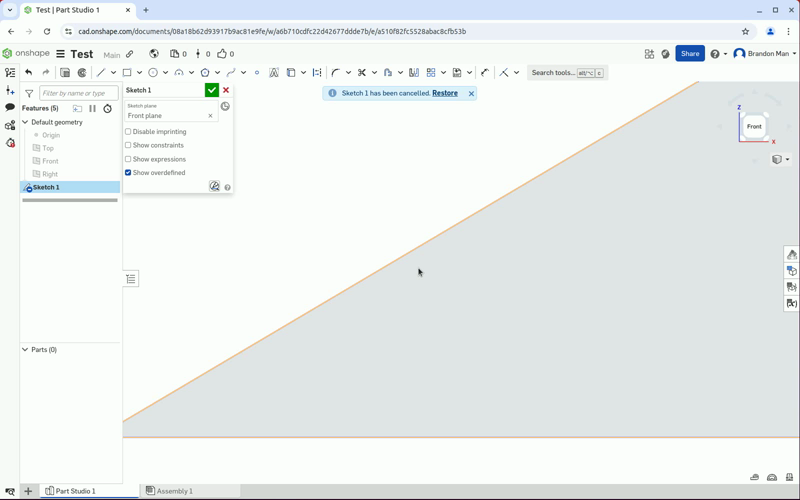
scroll(-6)
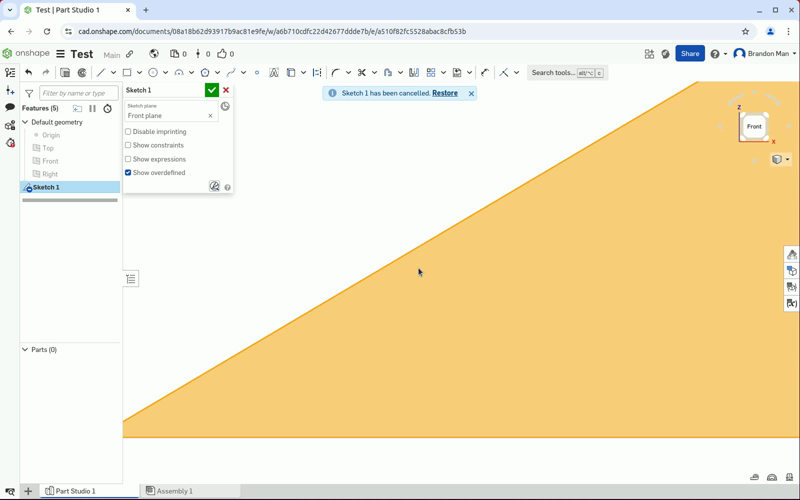
scroll(-6)
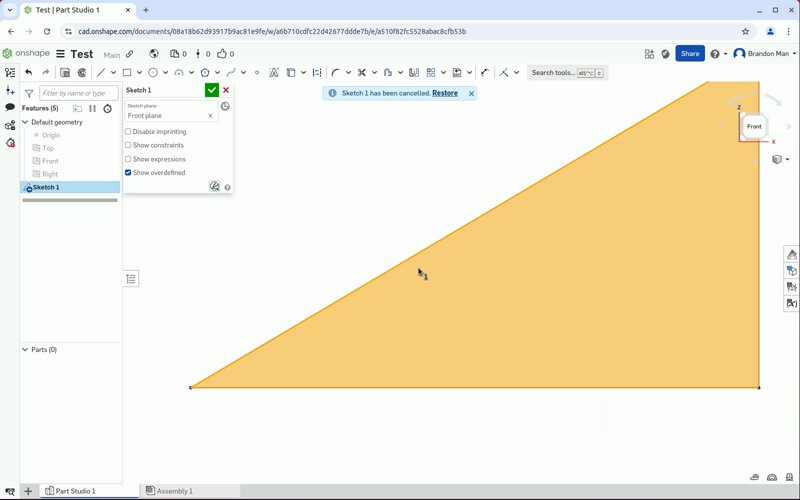
scroll(-6)
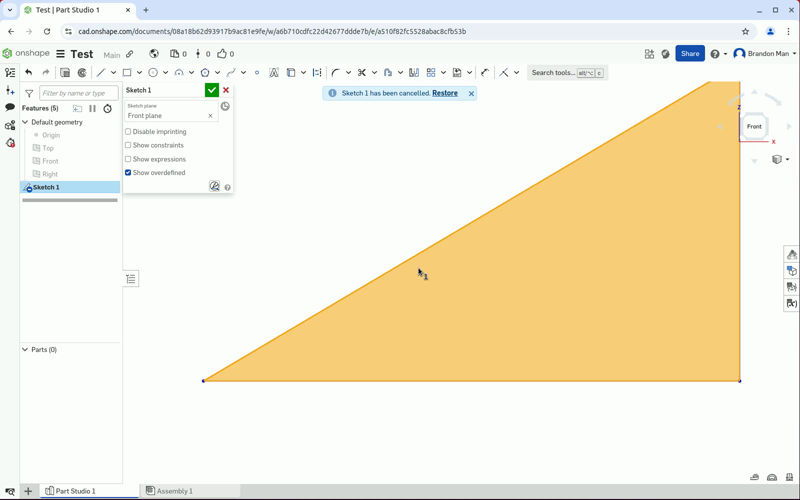
scroll(-6)
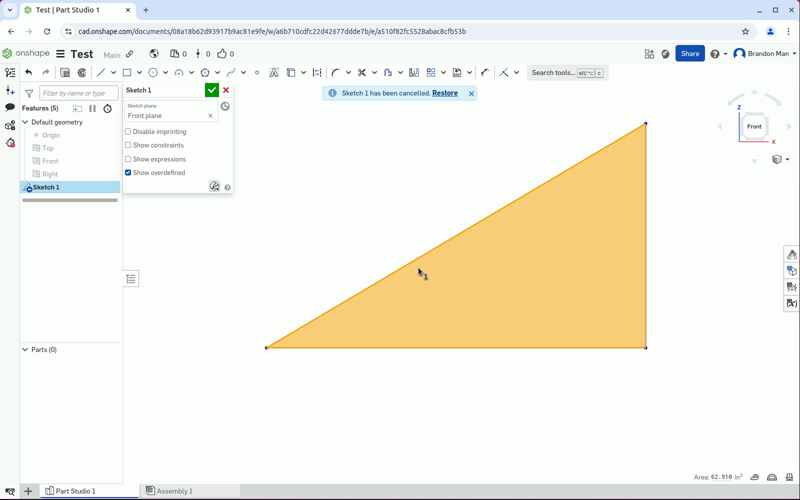
scroll(-6)
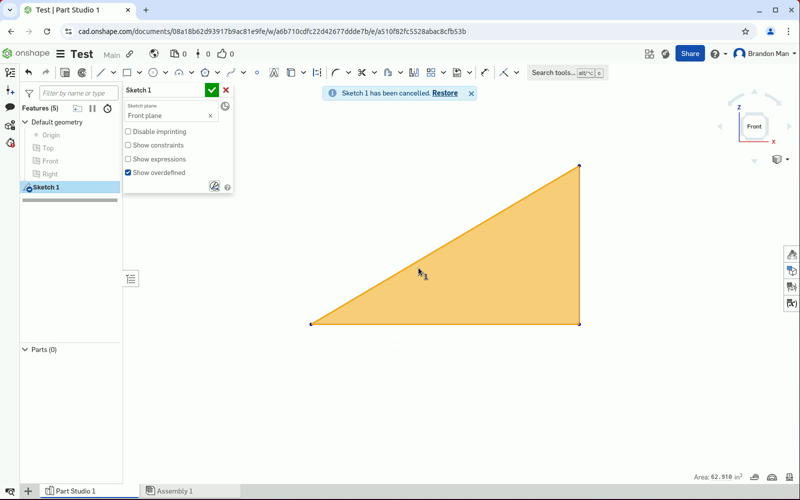
scroll(-6)
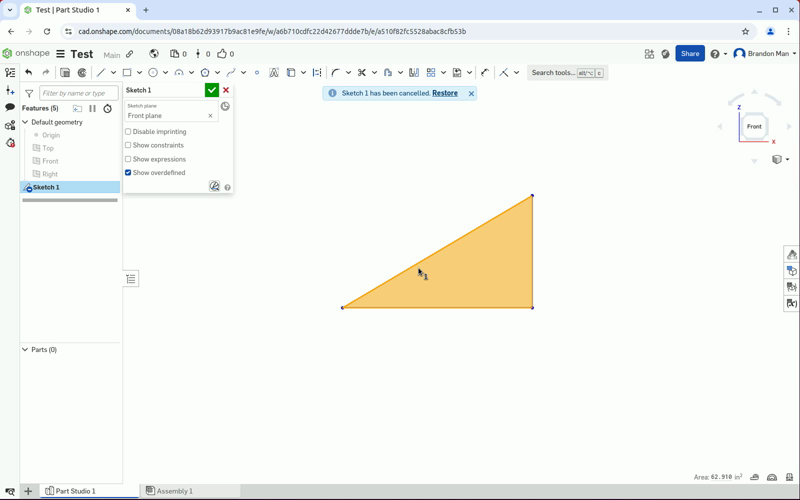
scroll(-6)
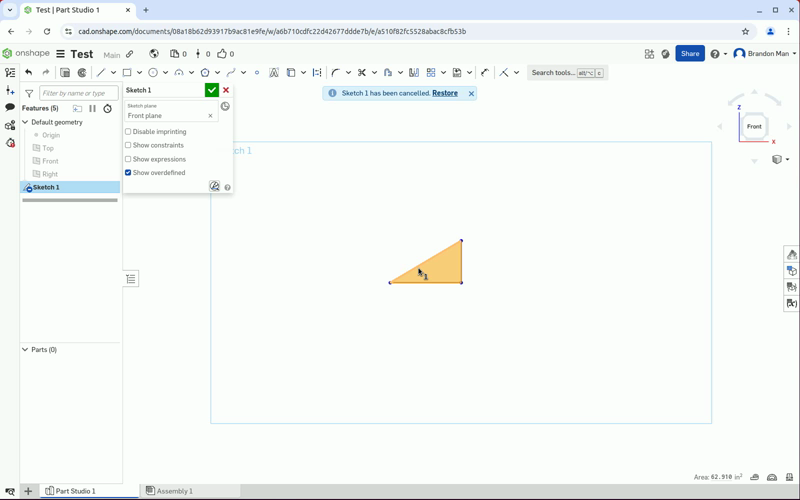
mouse_move(73, 352)
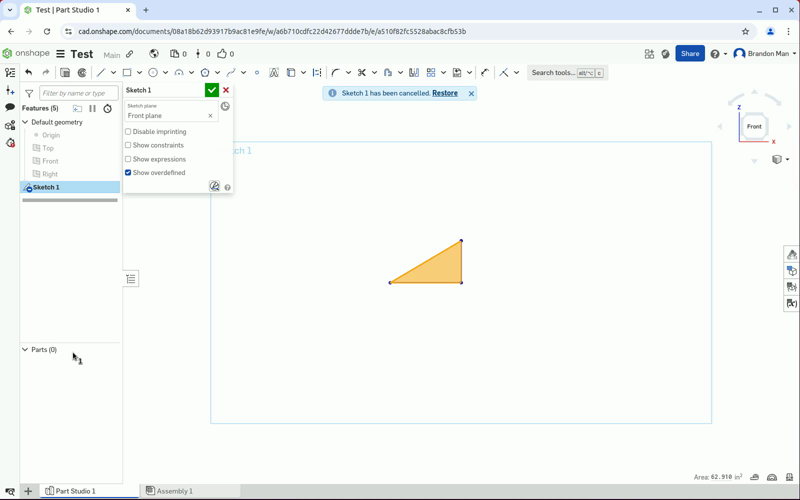
key(shift+y)
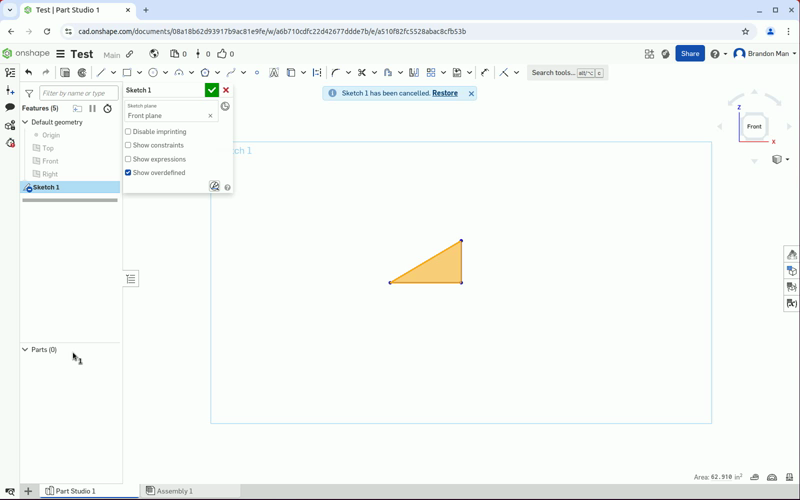
key(shift+e)
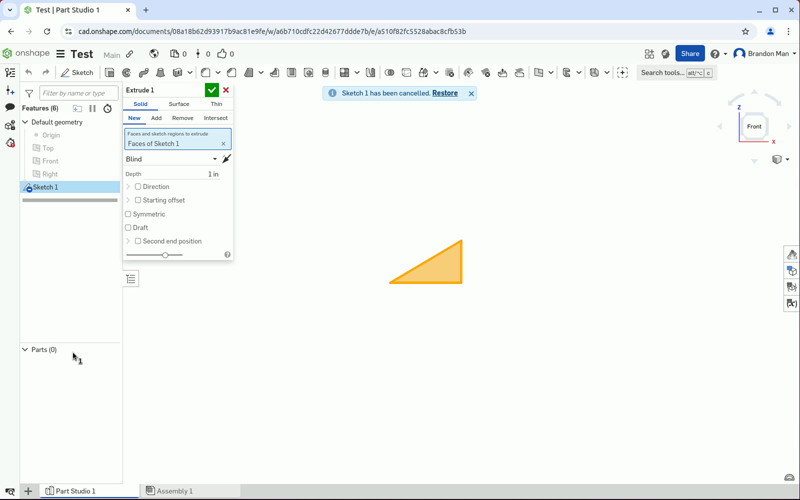
mouse_move(143, 106)
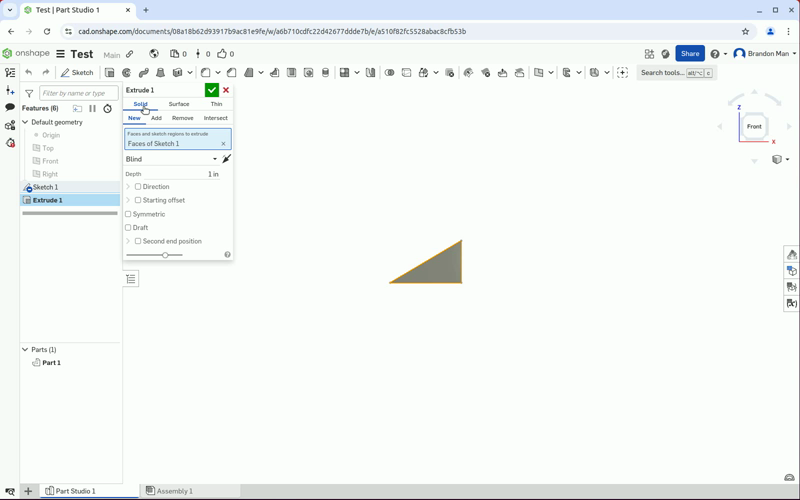
click(143, 106)
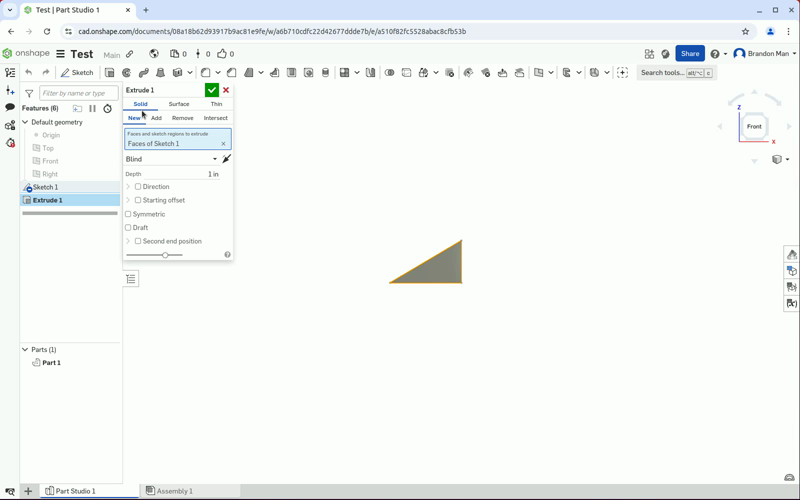
mouse_move(137, 120)
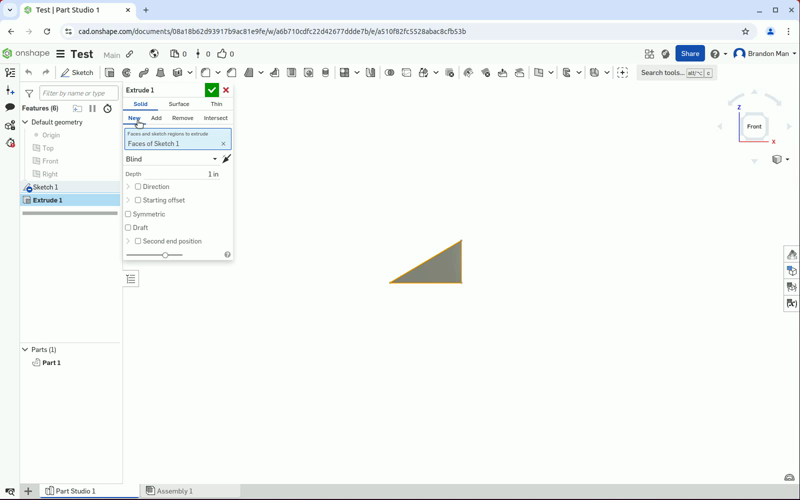
click(137, 120)
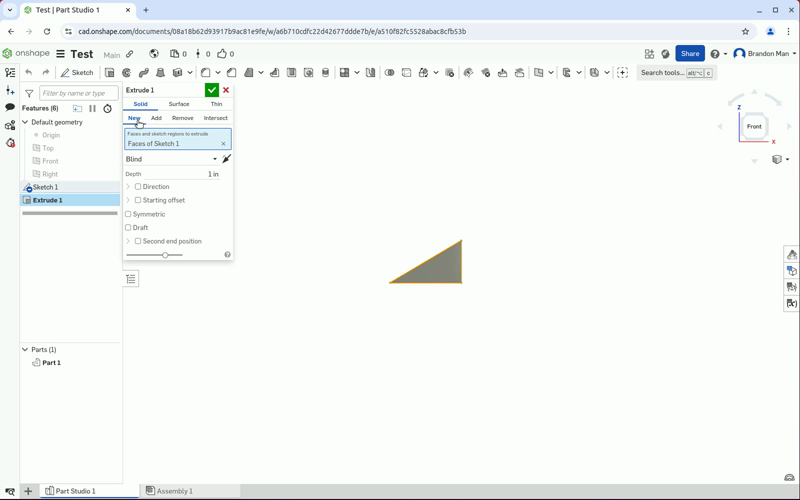
key(tab, 4)
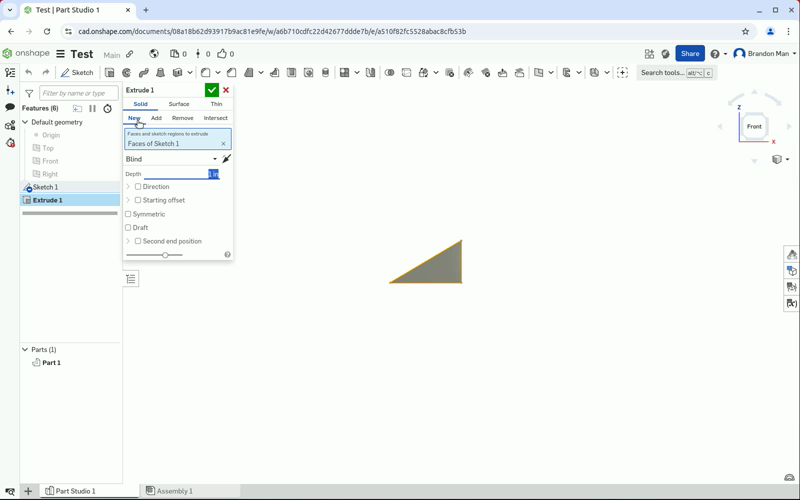
text(20.22)
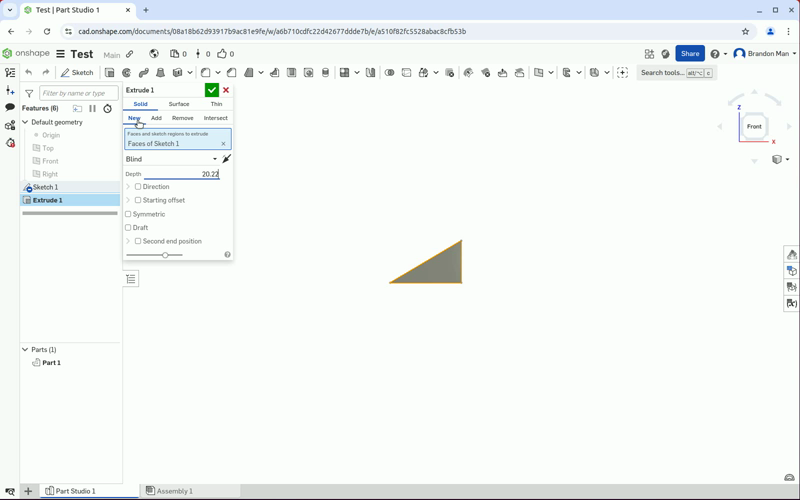
key(enter)
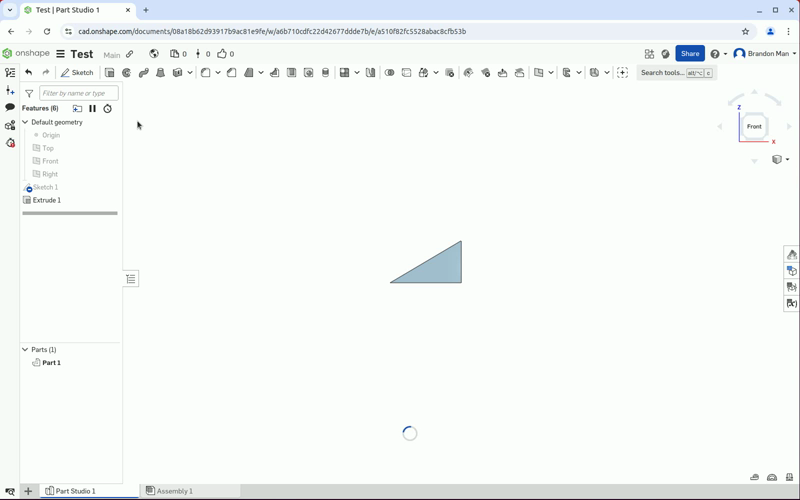
key(shift+h)
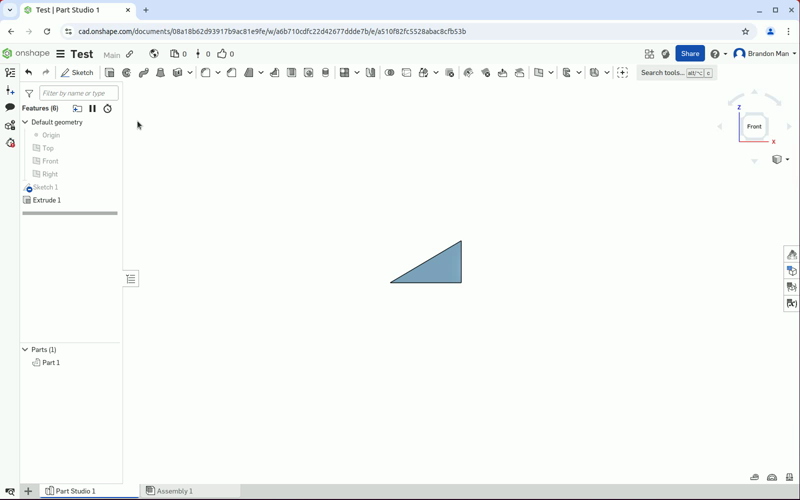
key(shift+h)
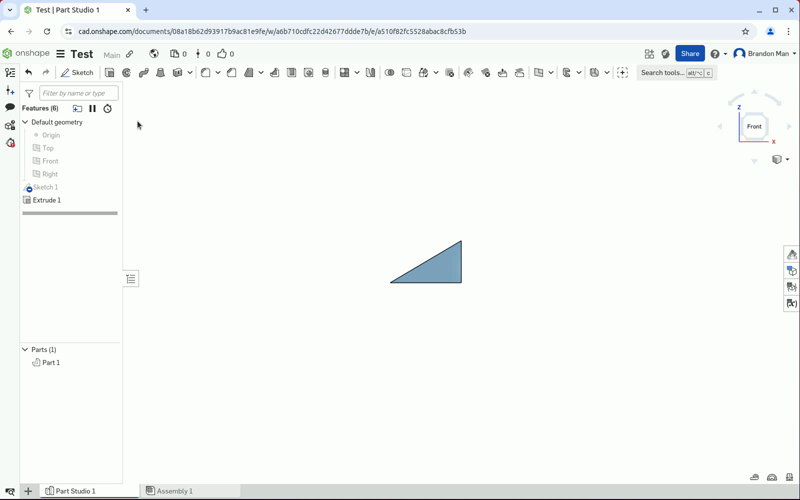
mouse_move(73, 189)
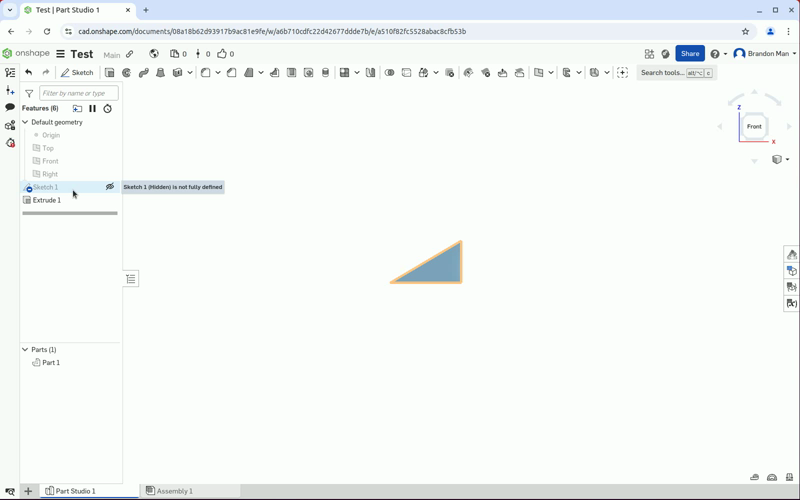
click(73, 189)
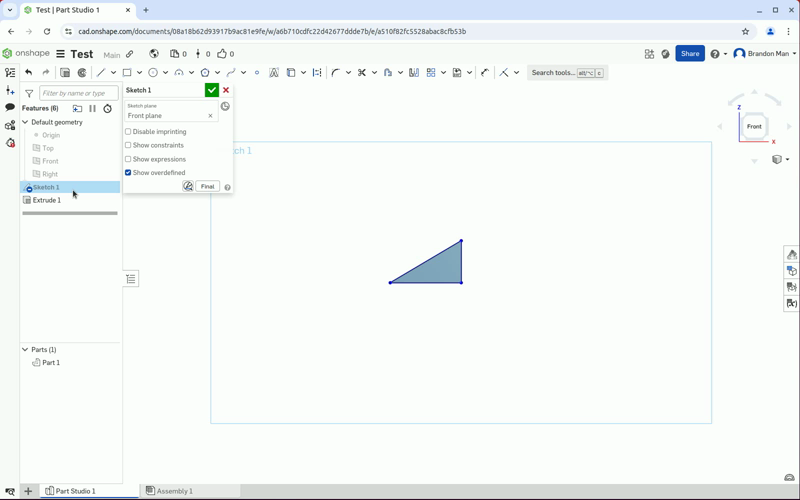
mouse_move(229, 92)
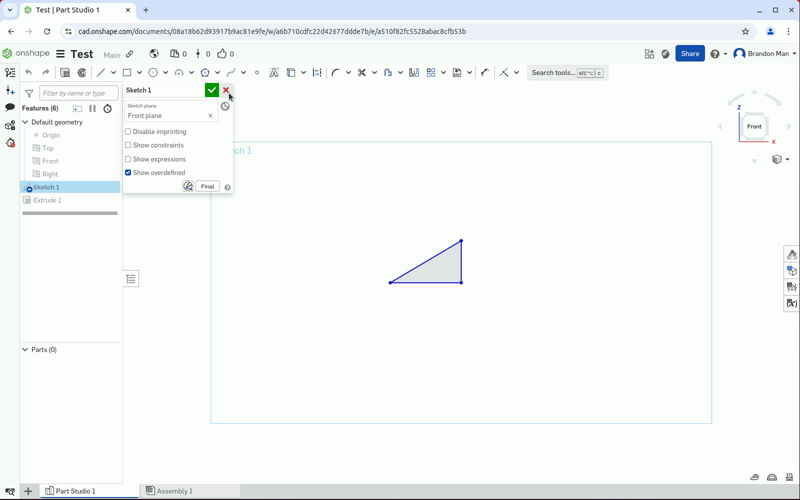
click(229, 92)
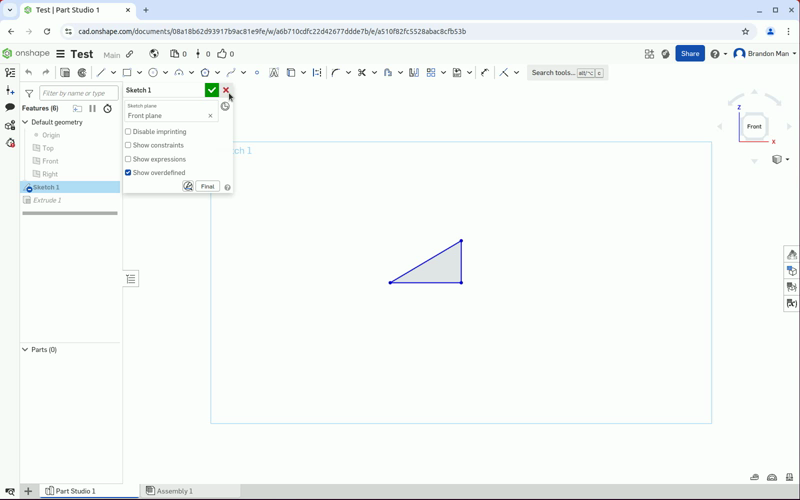
key(shift+s)
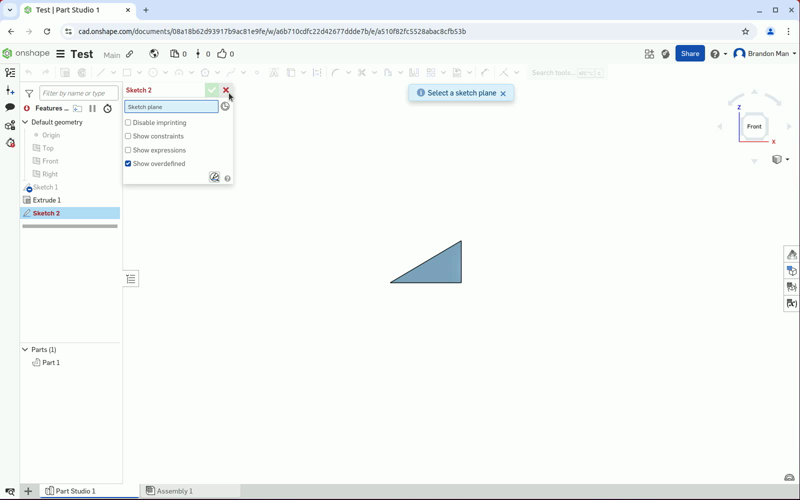
mouse_move(73, 163)
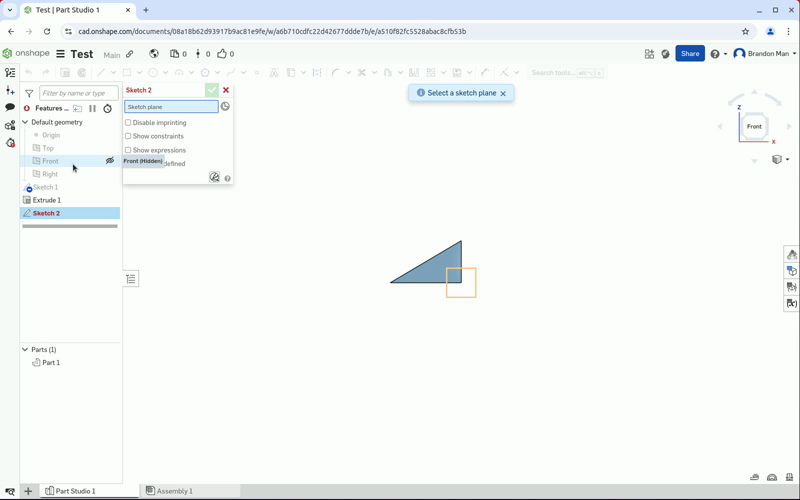
click(73, 163)
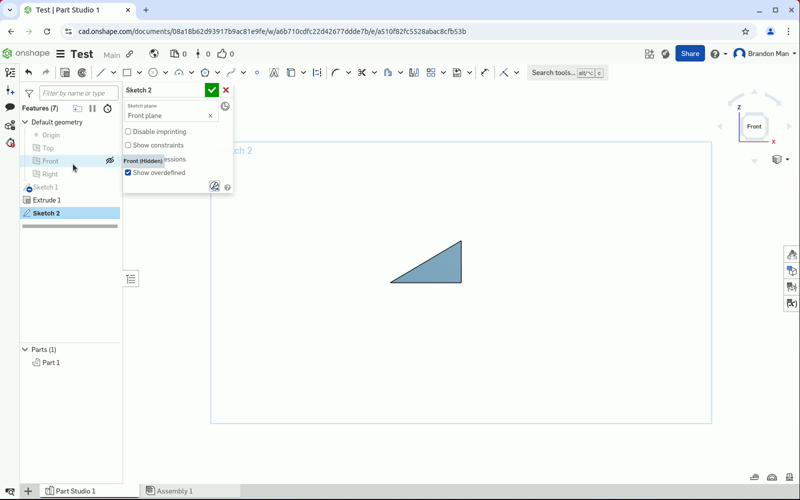
mouse_move(73, 352)
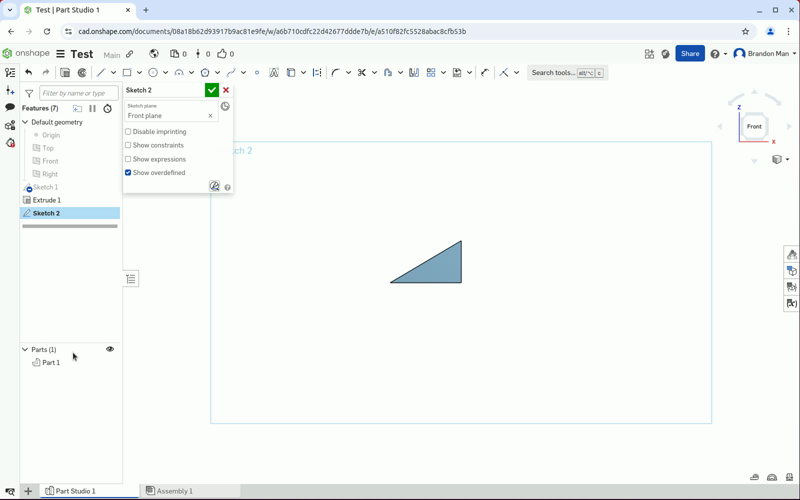
key(y)
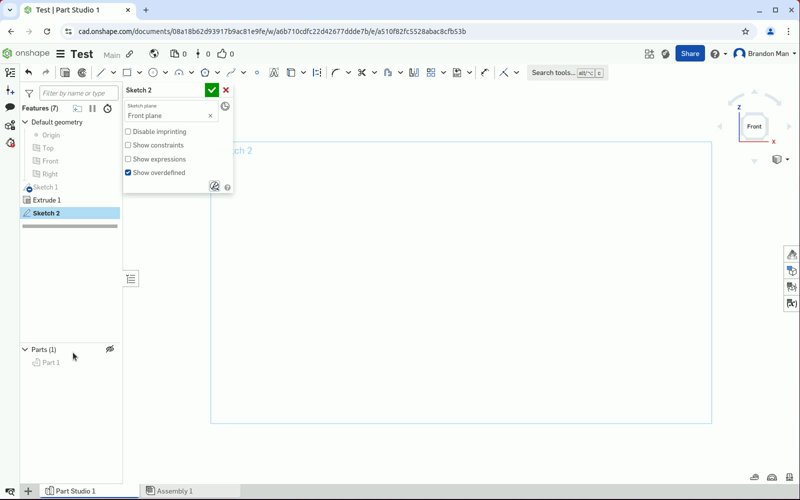
key(l)
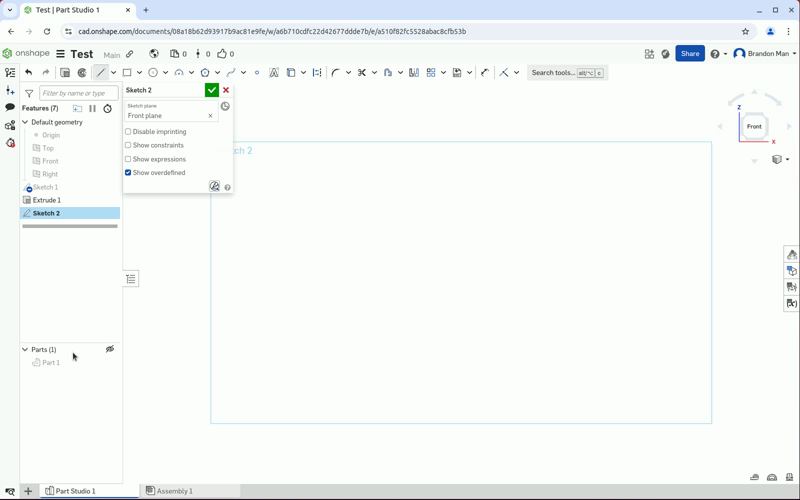
key_down(shift)
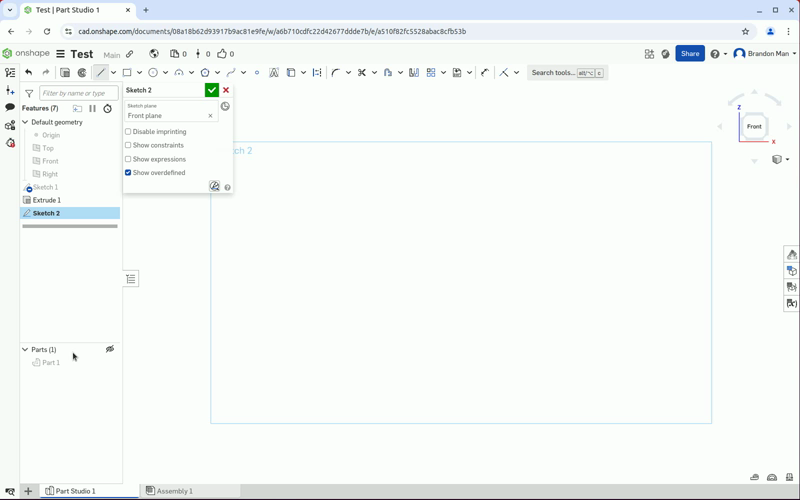
mouse_move(460, 282)
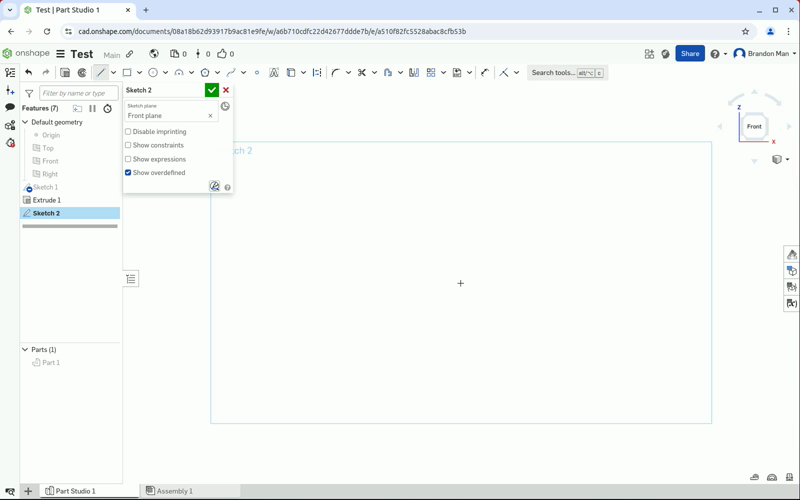
click(460, 282)
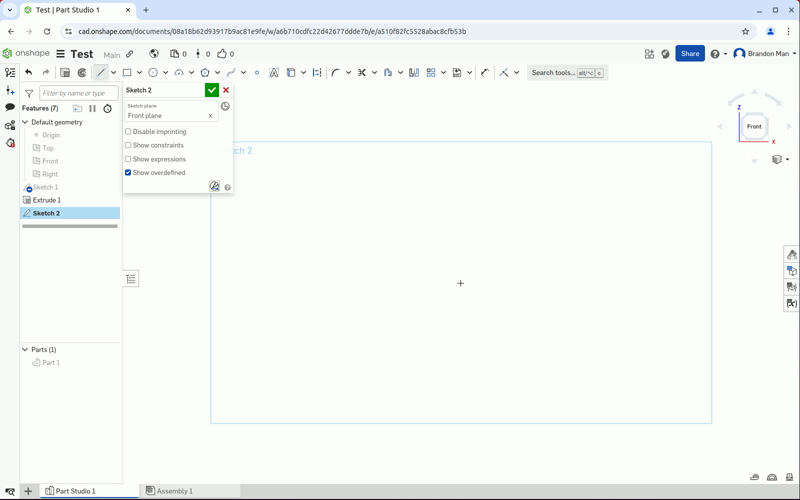
key_up(shift)
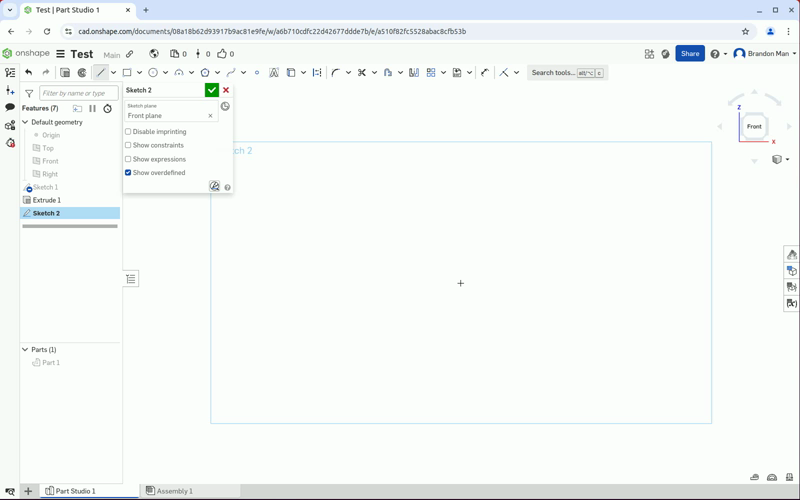
key_down(shift)
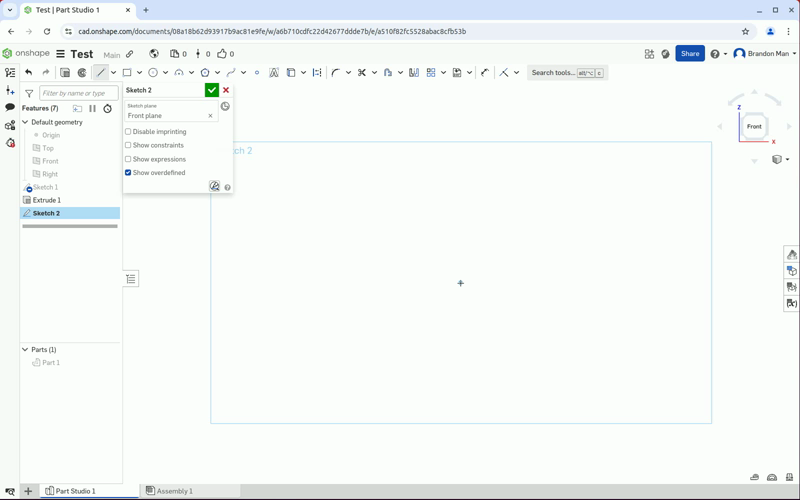
mouse_move(531, 282)
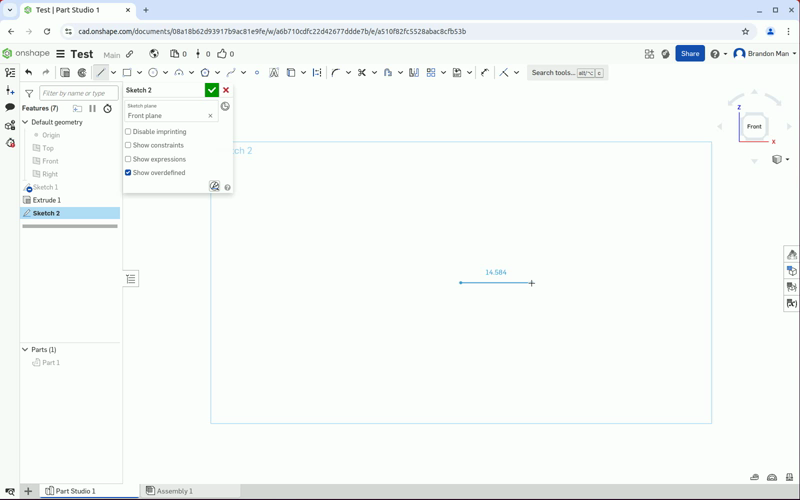
click(531, 282)
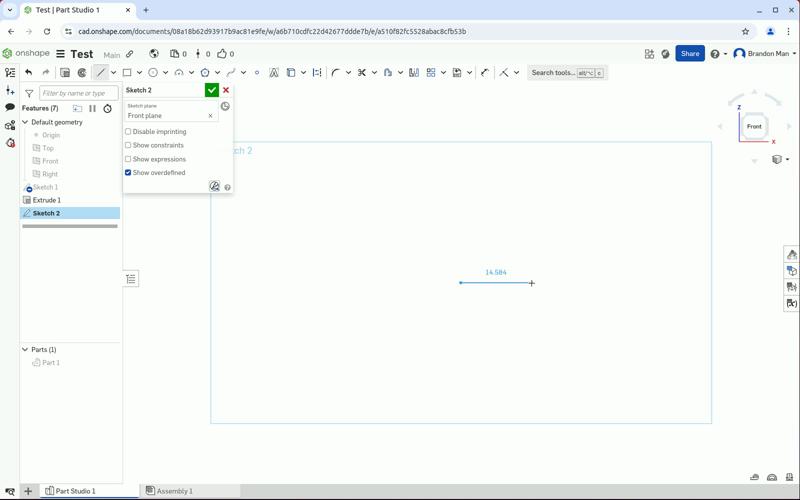
key_up(shift)
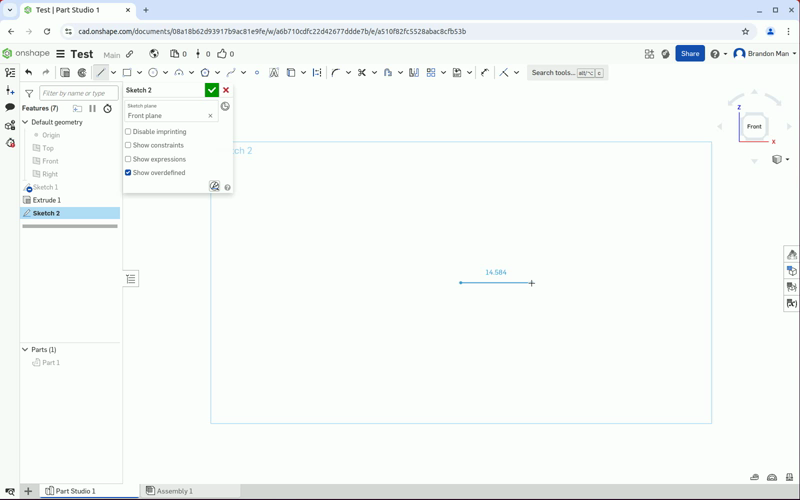
key_down(shift)
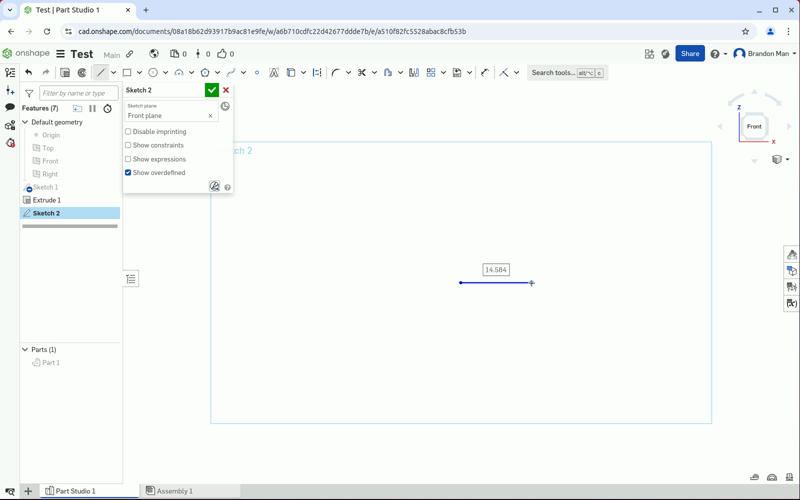
mouse_move(460, 240)
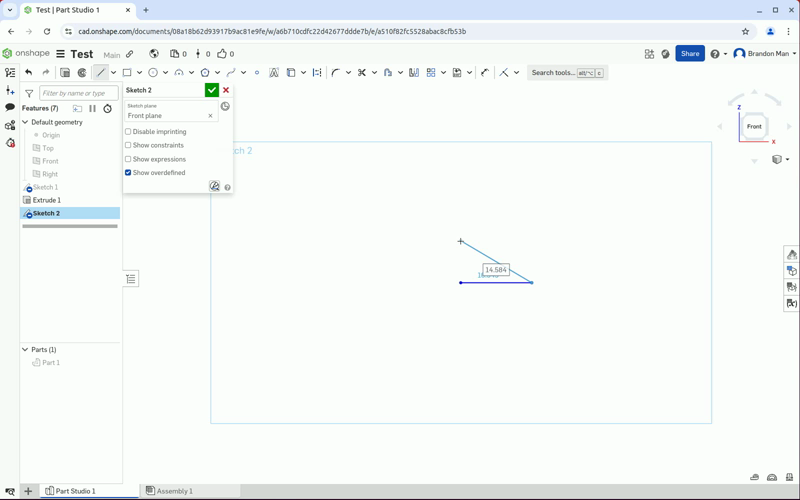
click(460, 240)
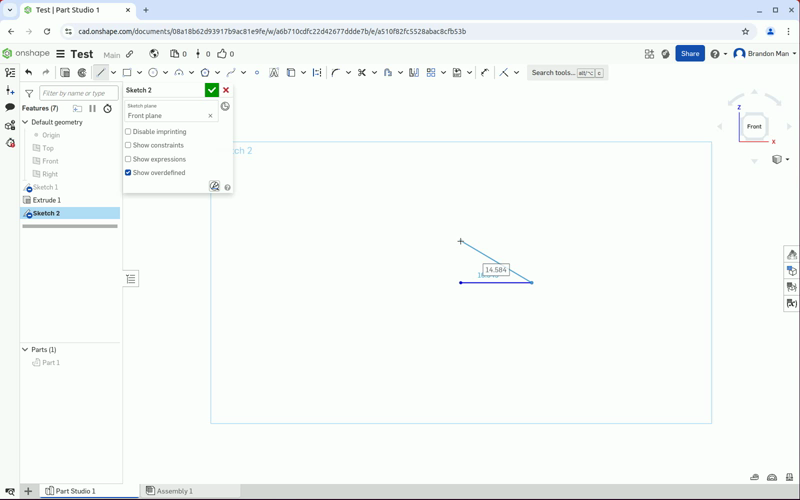
key_up(shift)
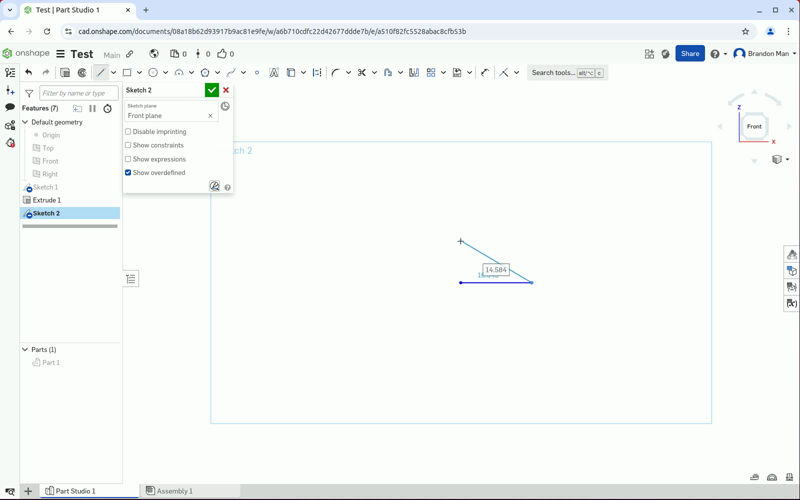
mouse_move(490, 240)
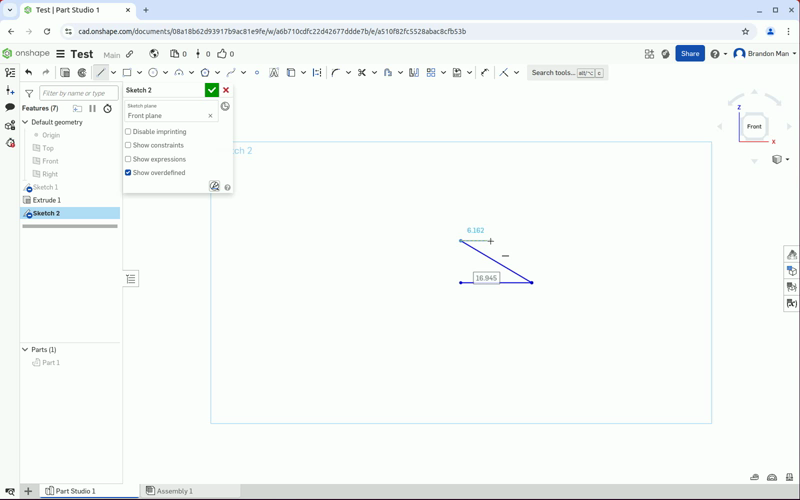
key_down(shift)
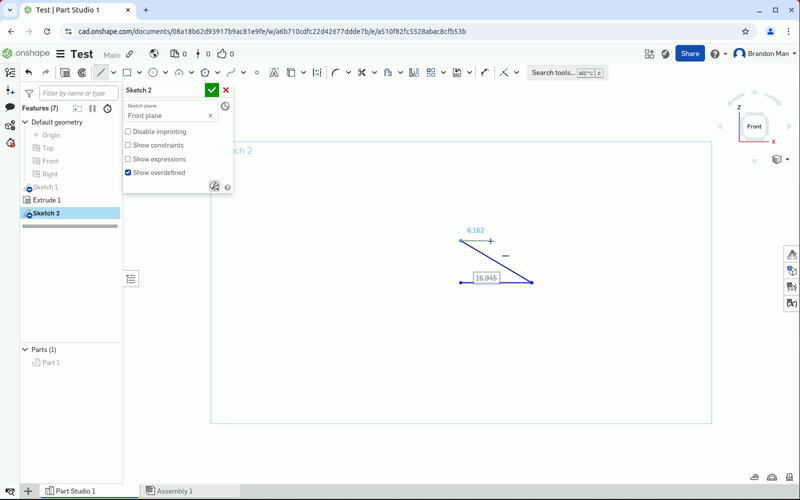
mouse_move(460, 282)
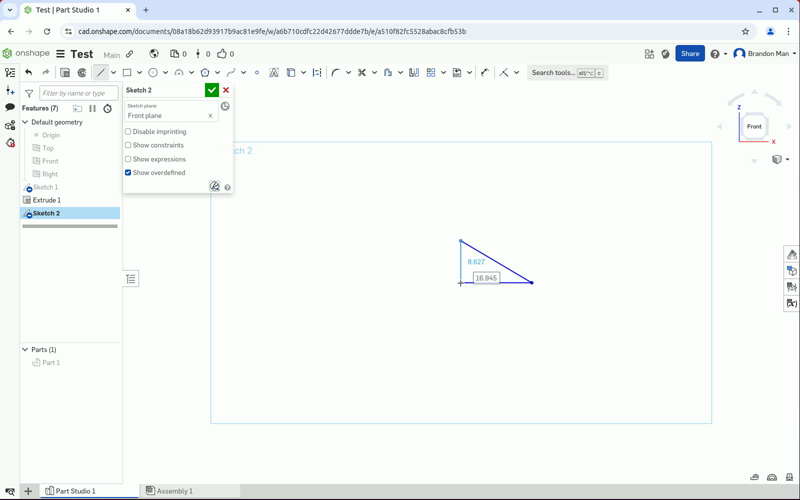
key_up(shift)
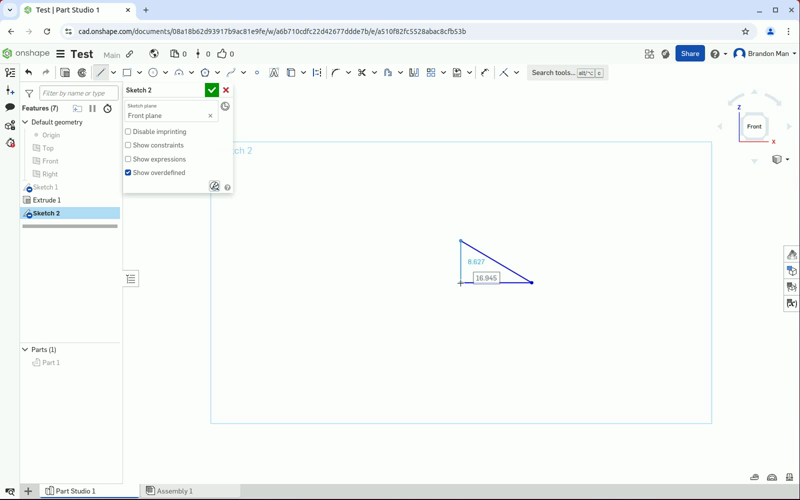
click(460, 282)
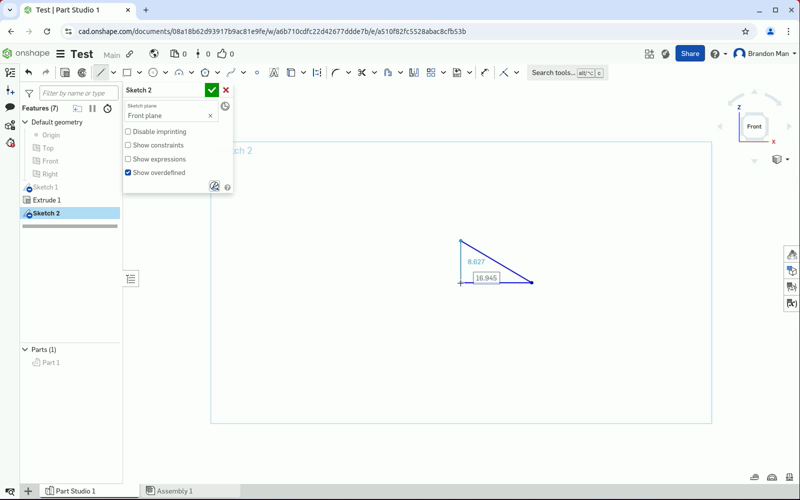
key(esc)
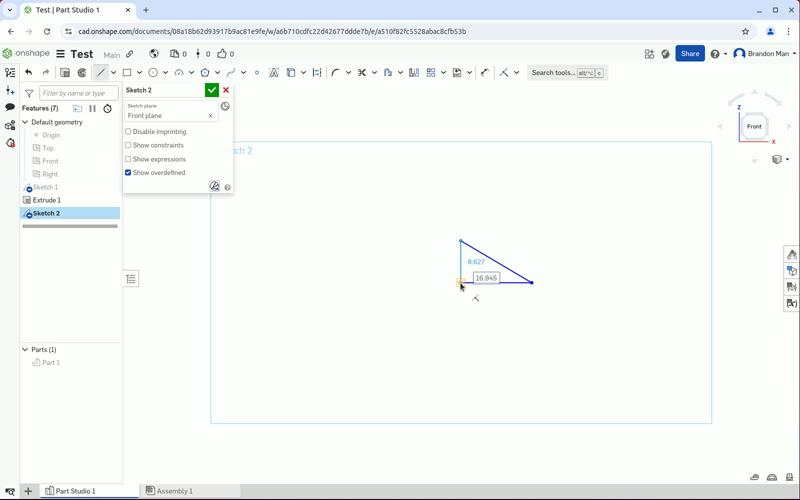
mouse_move(478, 267)
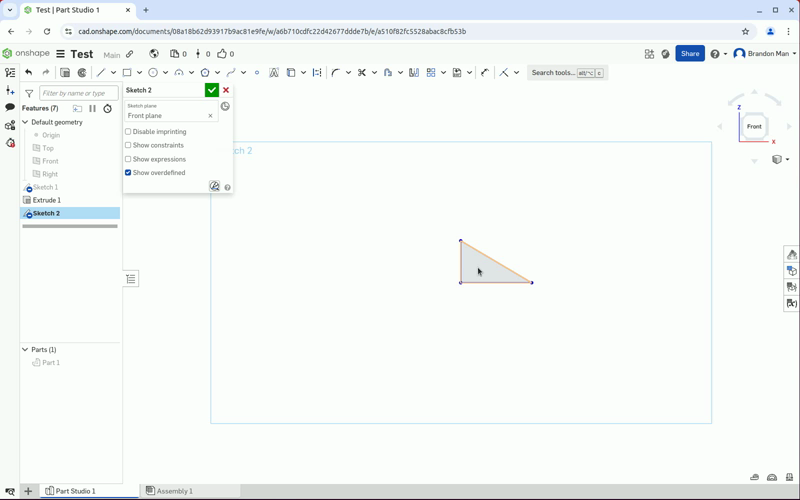
scroll(6)
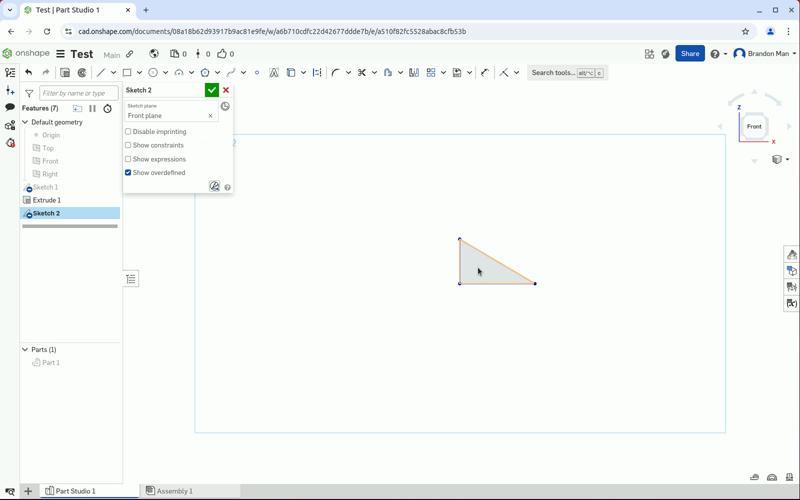
scroll(6)
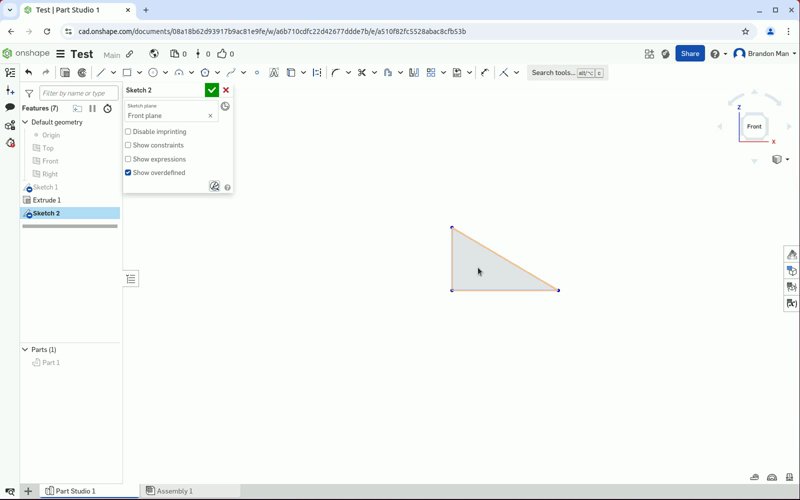
scroll(6)
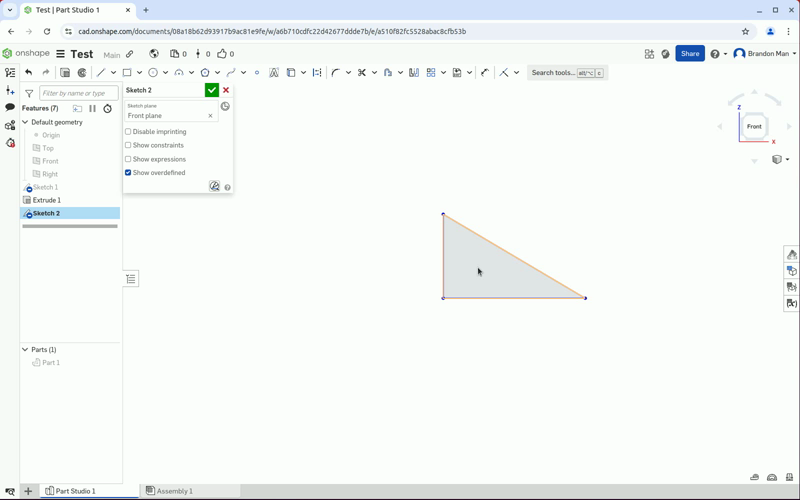
scroll(6)
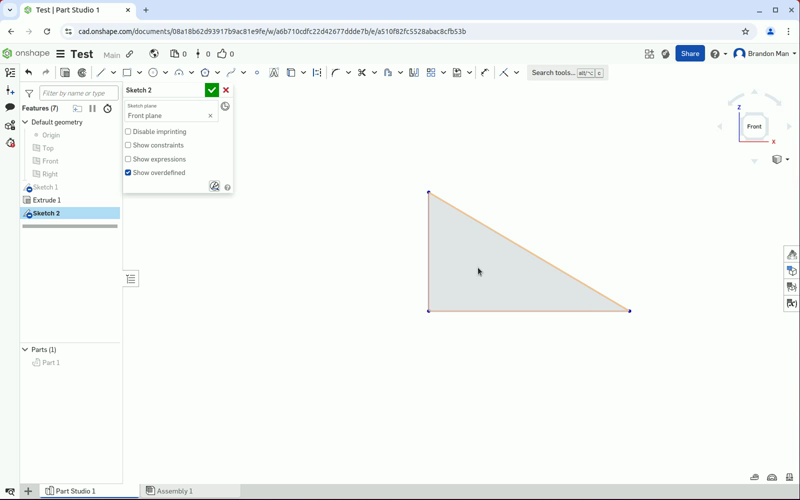
scroll(6)
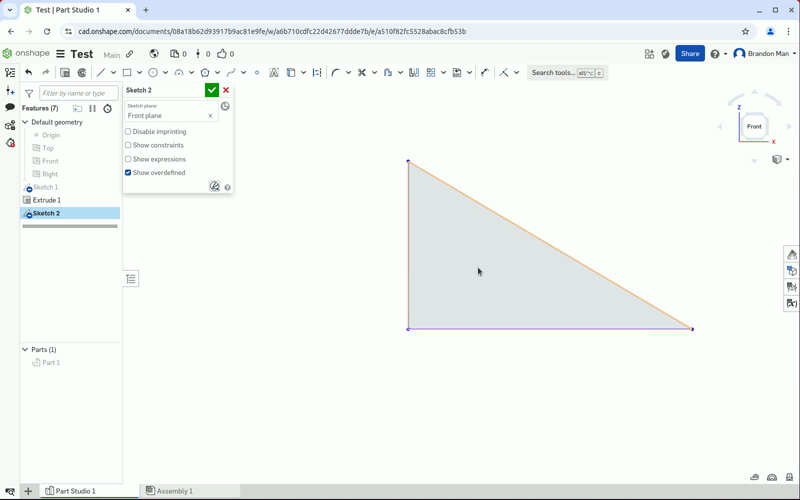
scroll(6)
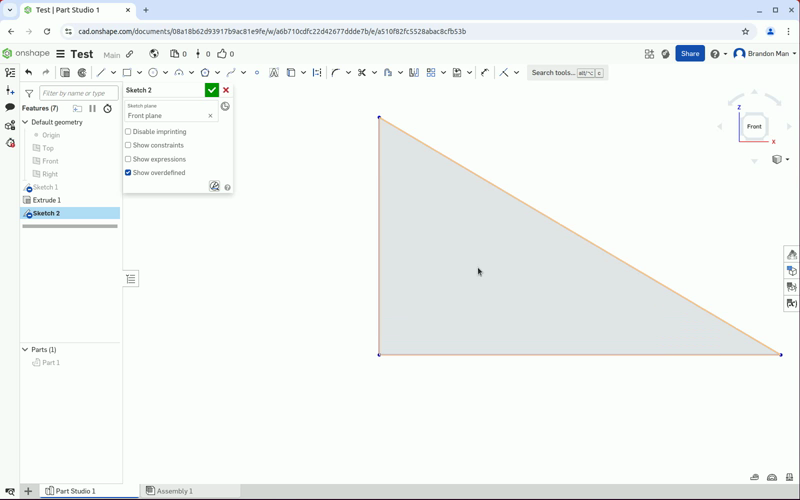
scroll(6)
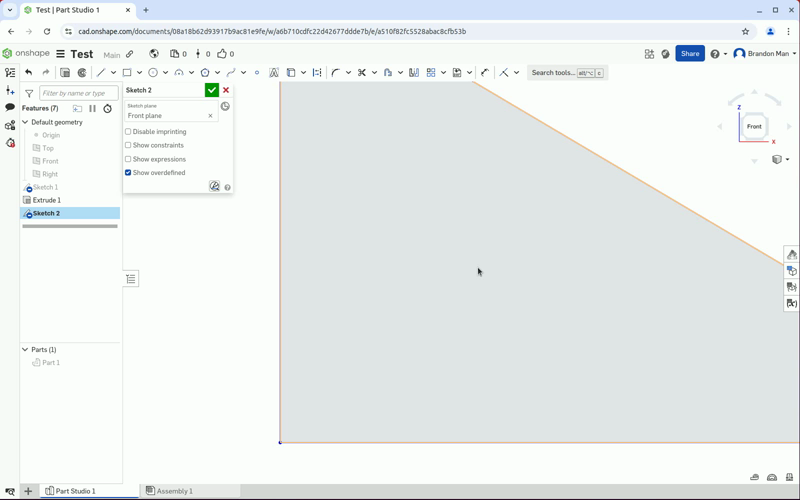
click(478, 267)
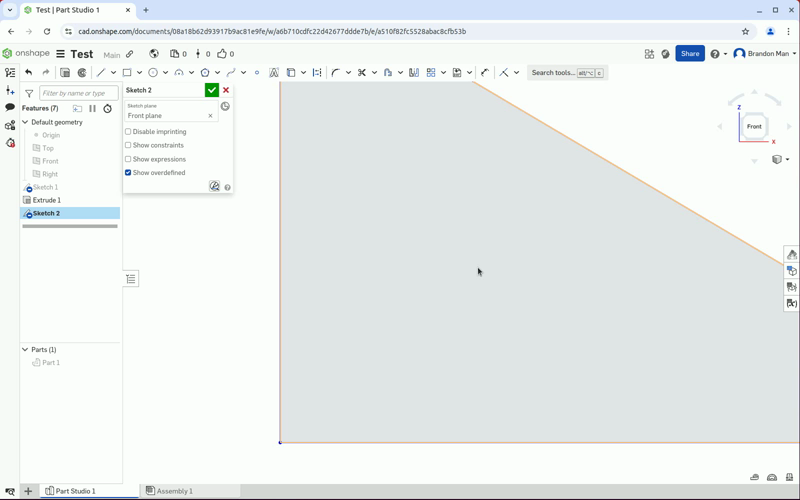
scroll(-6)
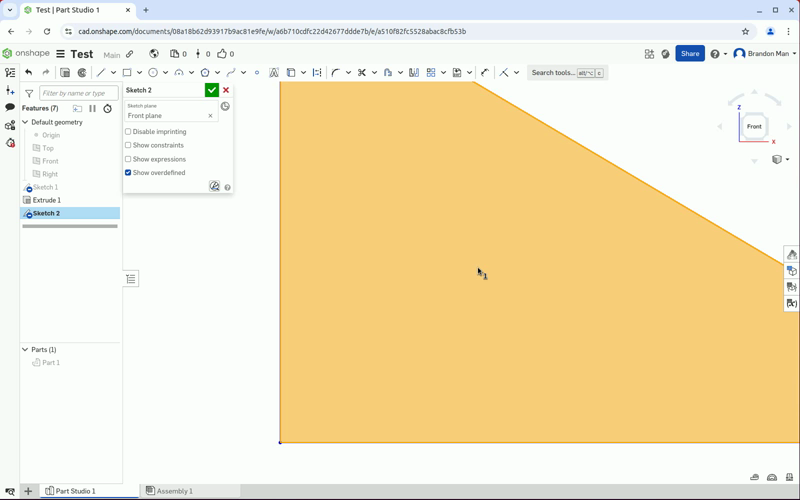
scroll(-6)
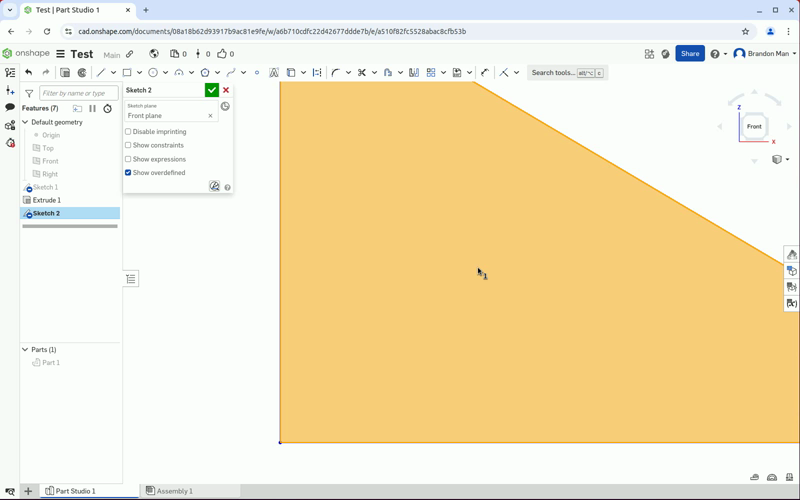
scroll(-6)
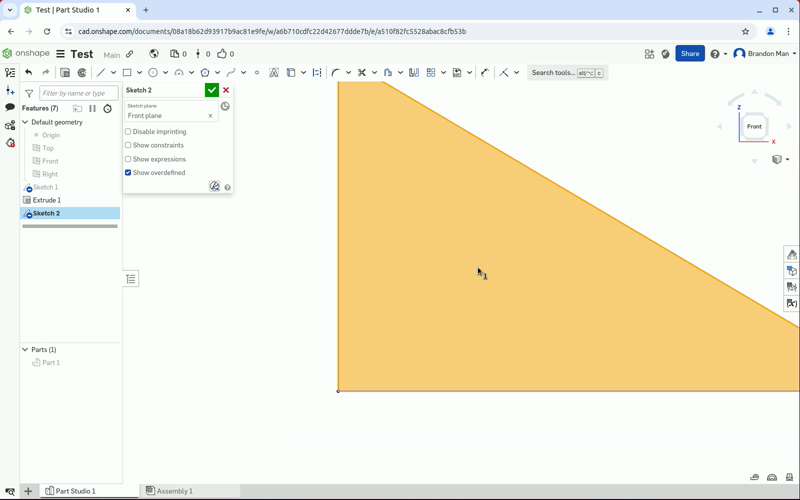
scroll(-6)
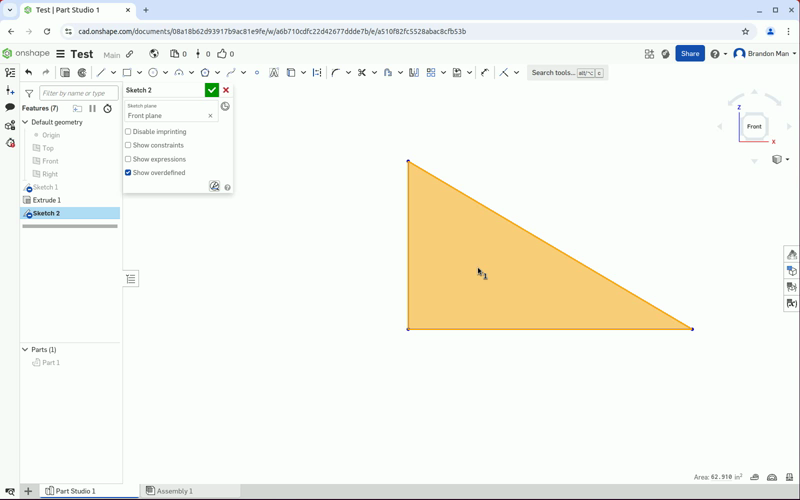
scroll(-6)
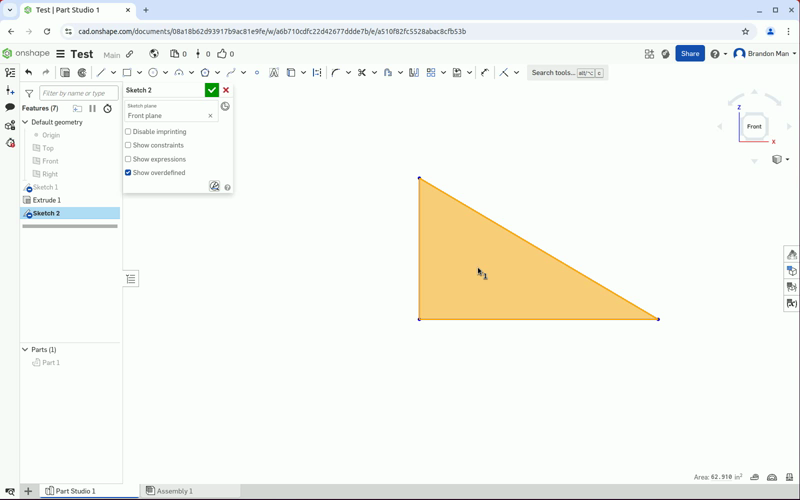
scroll(-6)
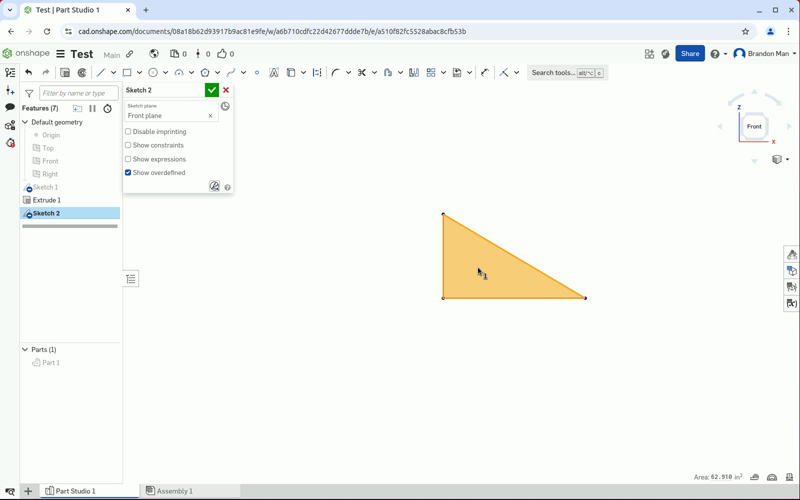
scroll(-6)
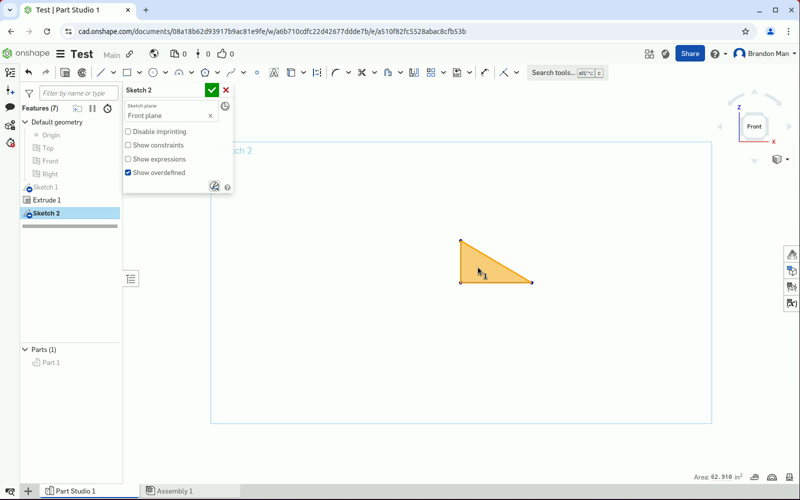
mouse_move(73, 352)
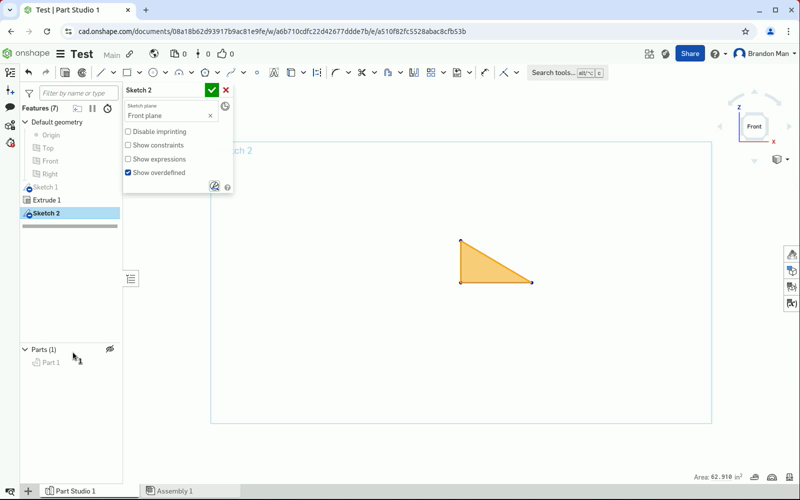
key(shift+y)
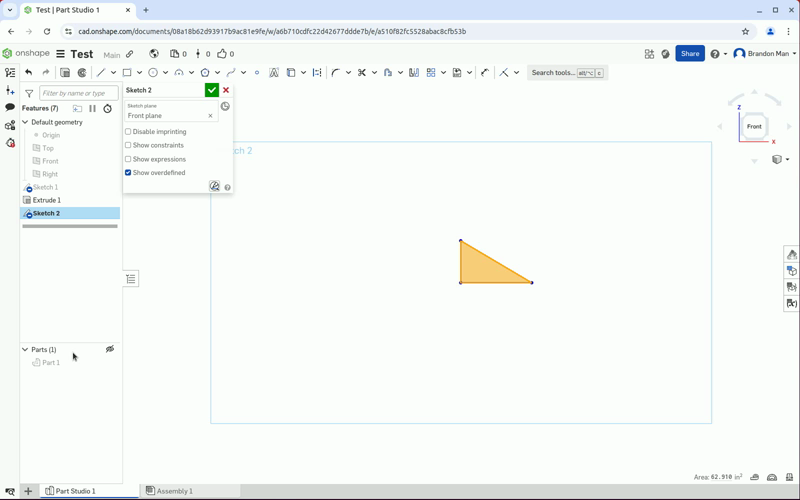
key(shift+e)
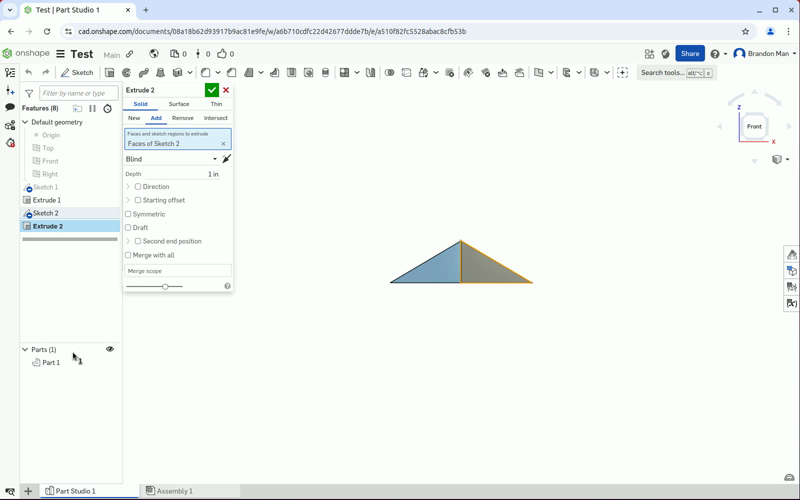
mouse_move(143, 106)
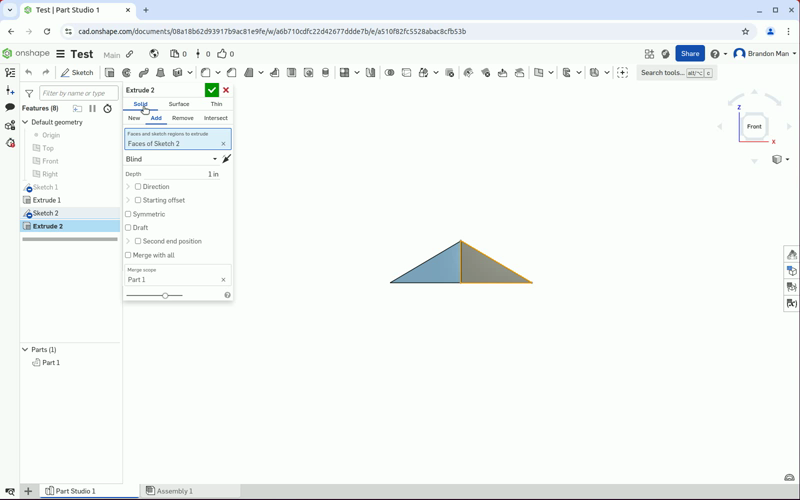
click(143, 106)
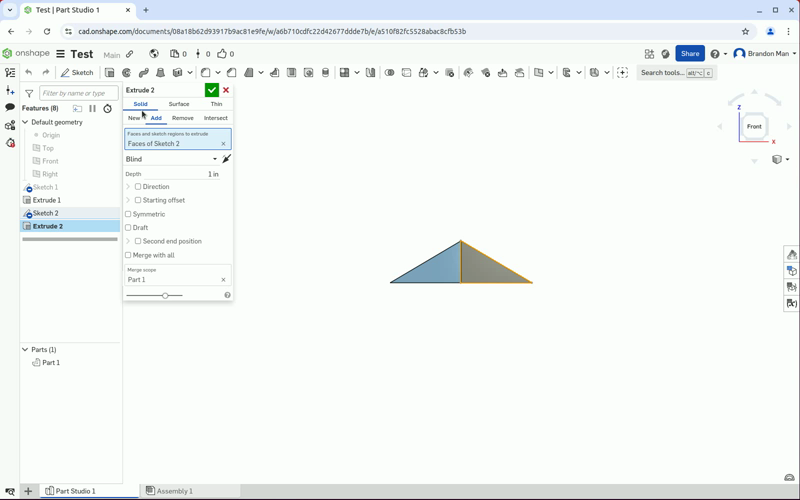
mouse_move(137, 120)
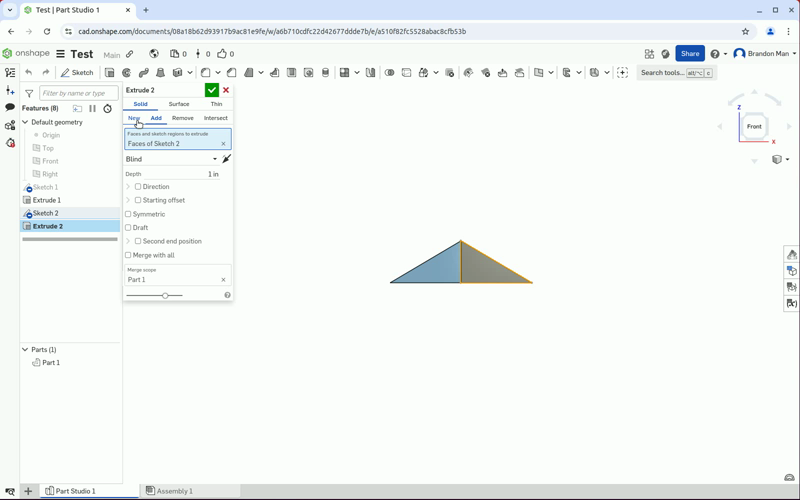
click(137, 120)
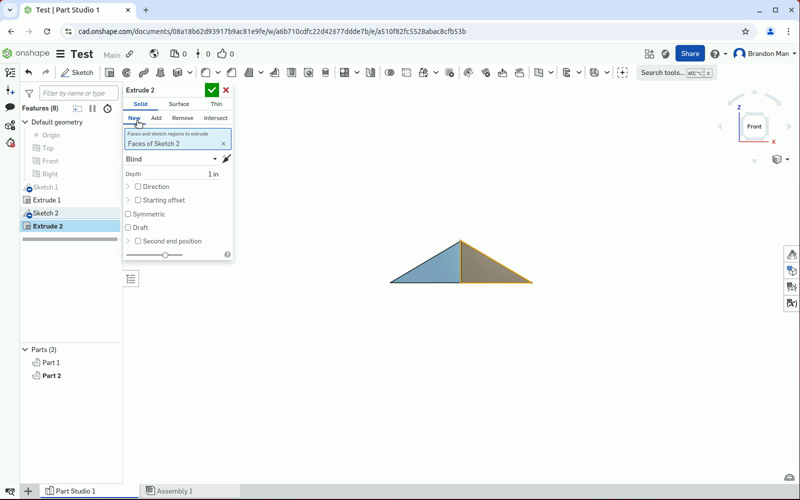
key(tab, 4)
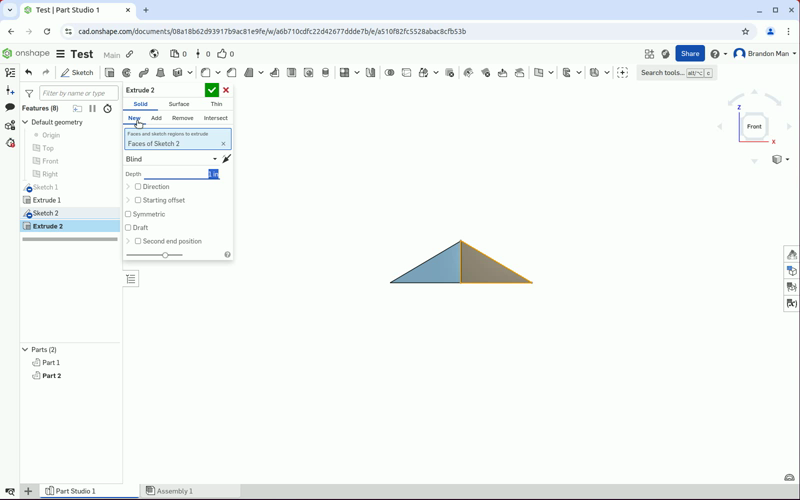
text(20.22)
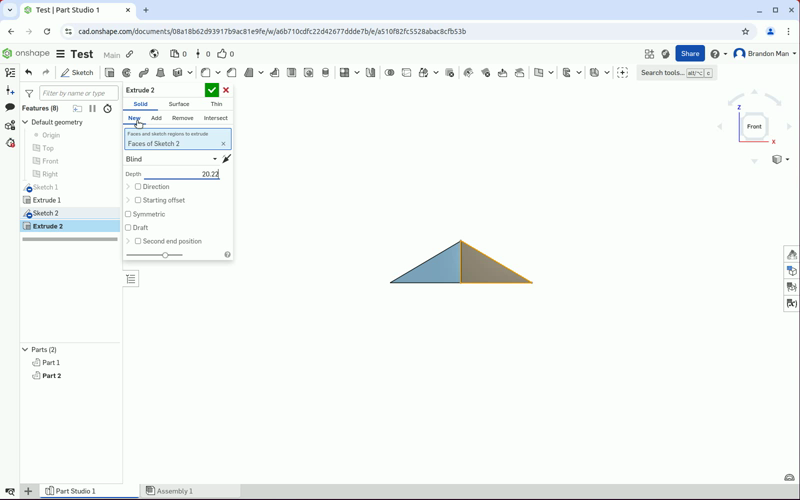
key(enter)
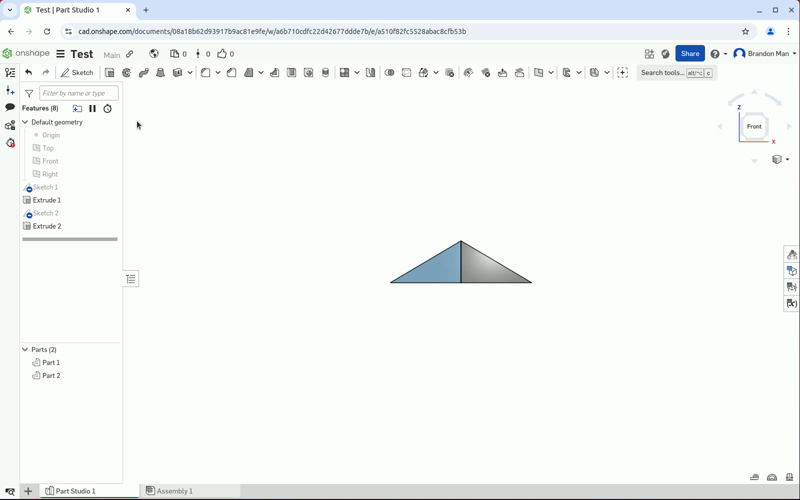
key(shift+h)
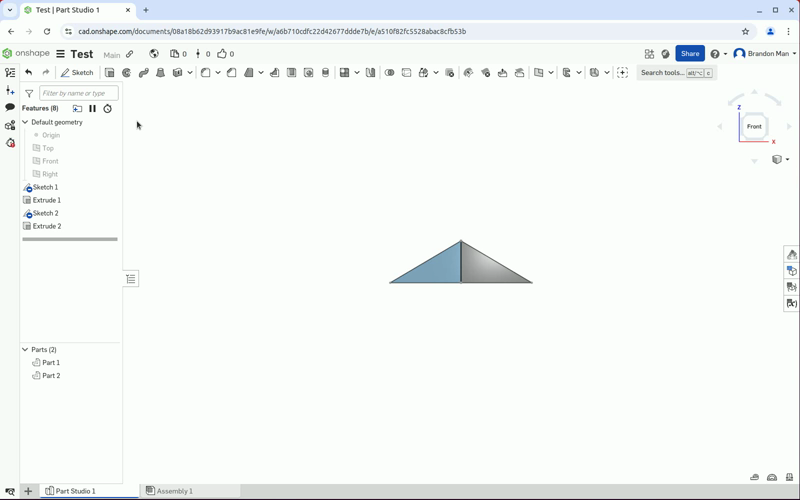
key(shift+h)
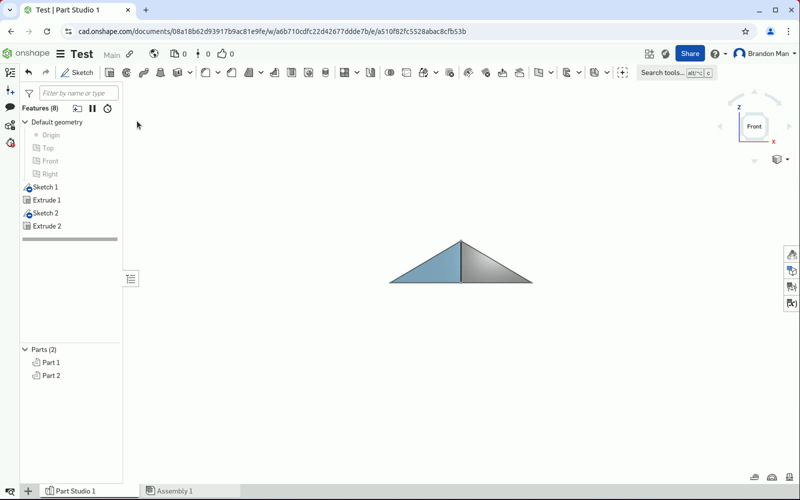
key(shift+7)
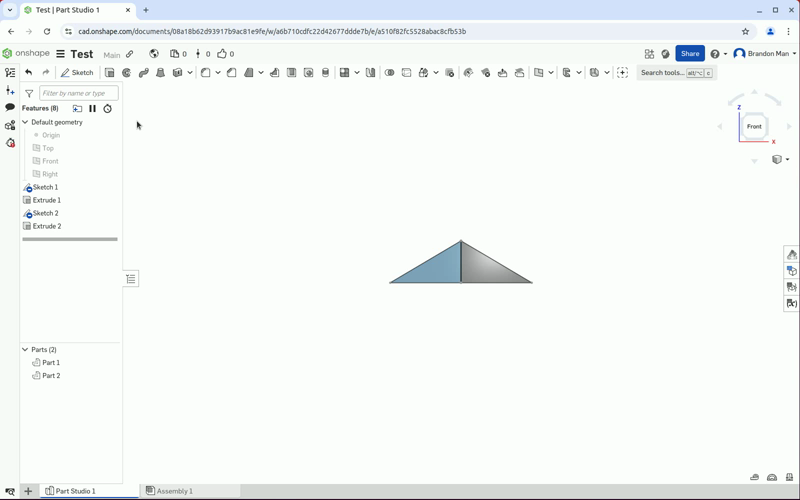
key(left, 2)
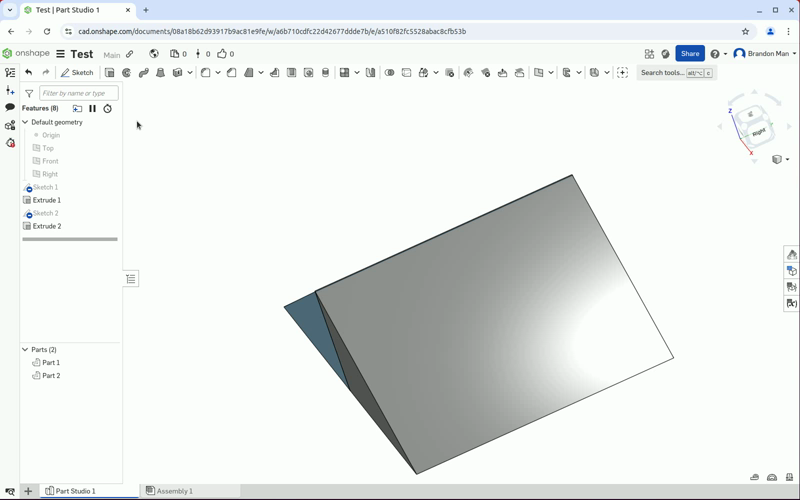
key(down, 2)
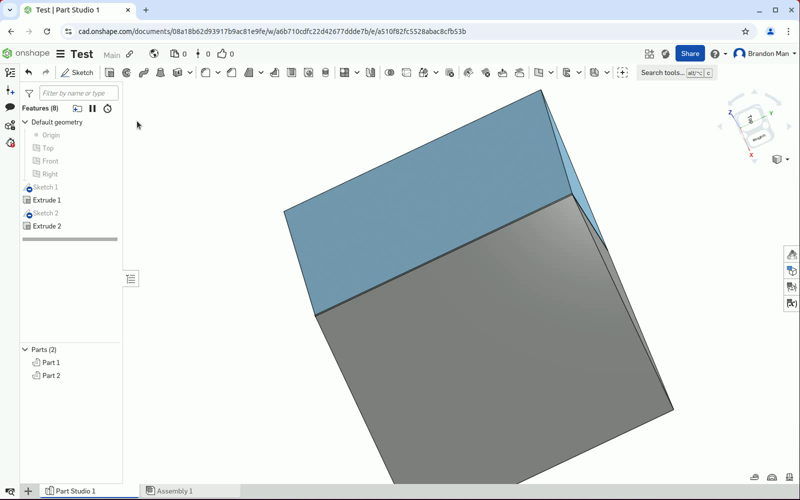
key(up, 2)
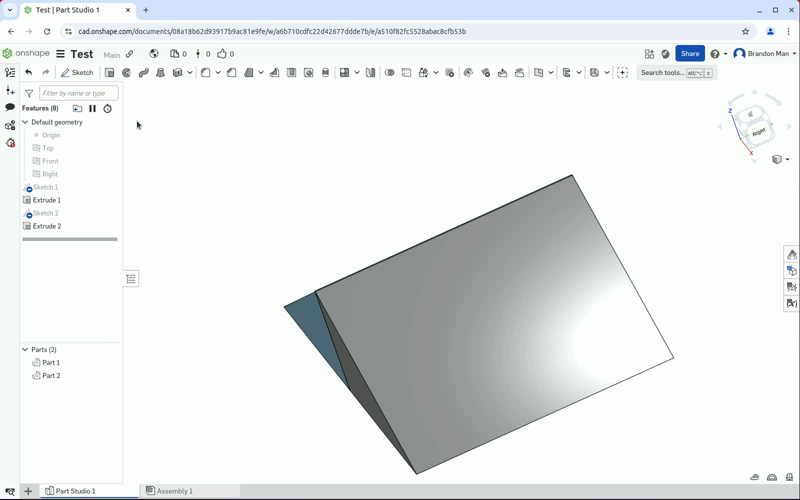
key(right, 2)
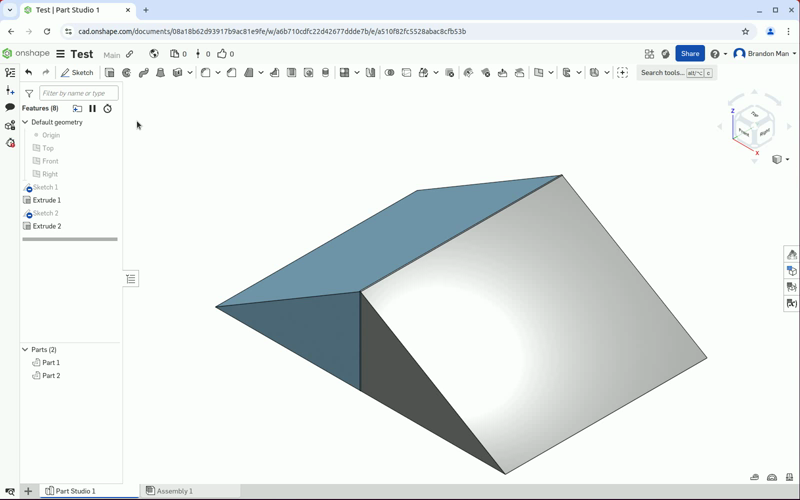
mouse_move(73, 189)
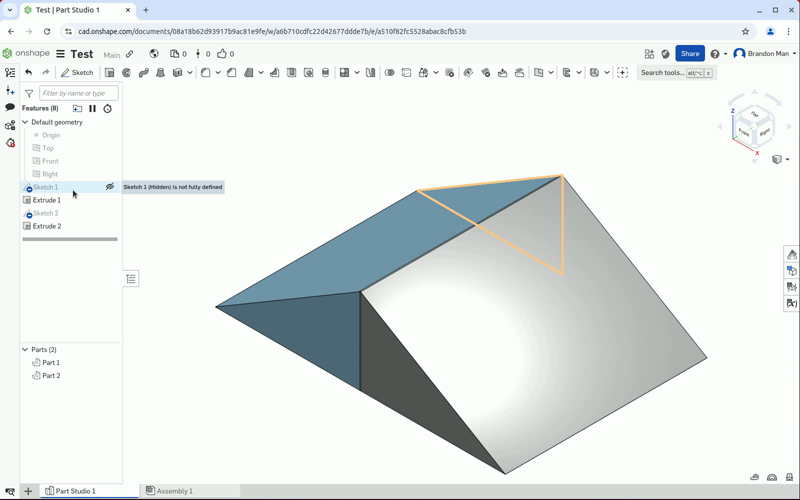
click(73, 189)